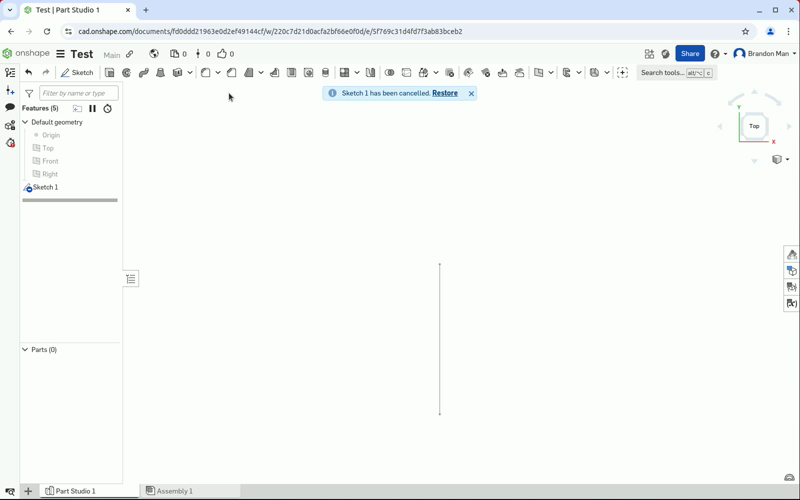
key(shift+h)
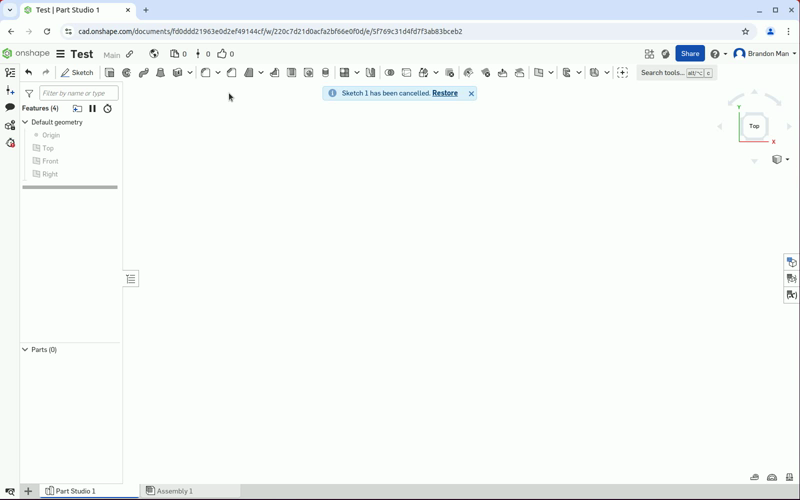
mouse_move(73, 352)
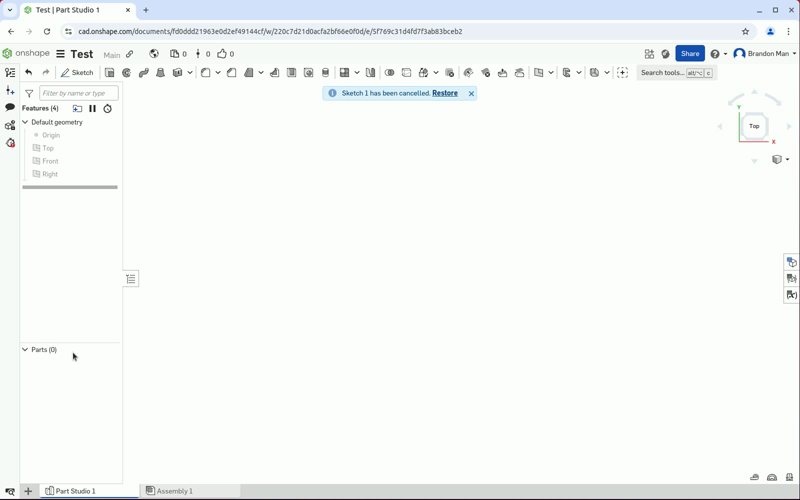
key(y)
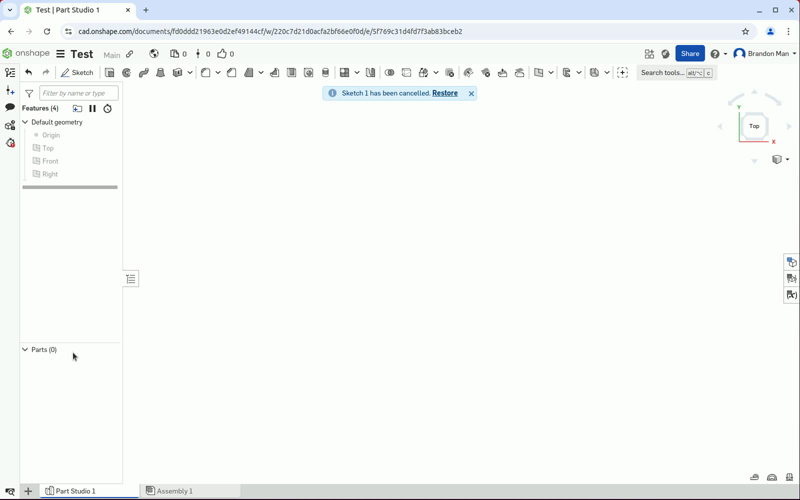
key(shift+p)
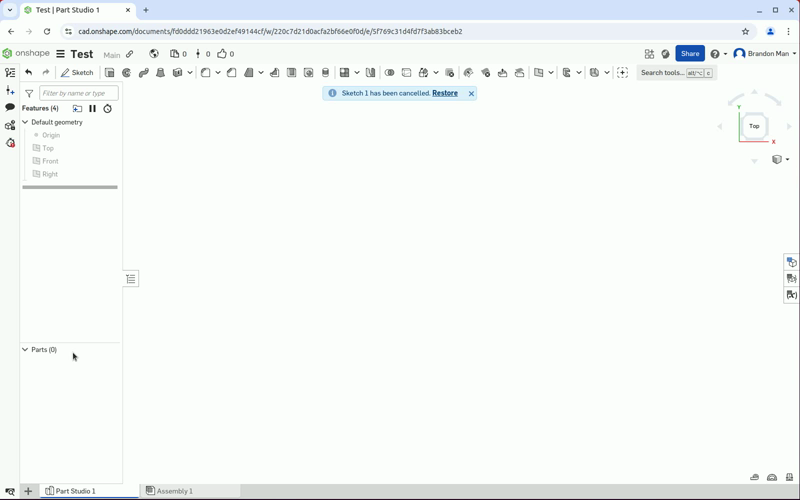
key(space)
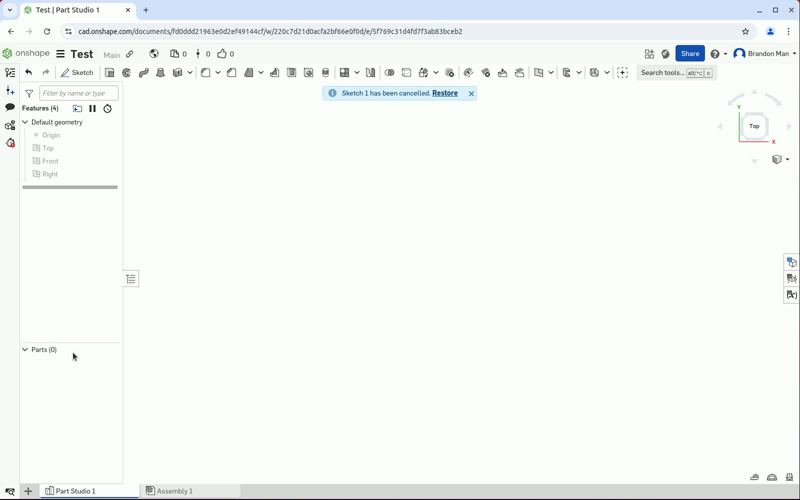
key_down(shift)
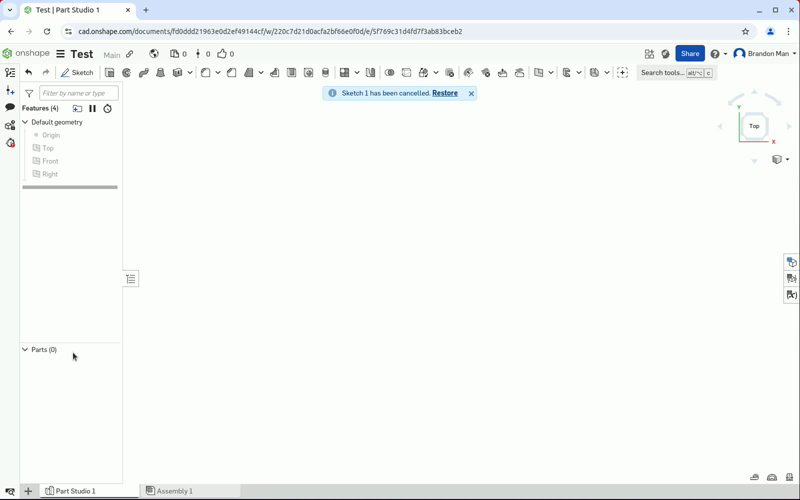
key(up)
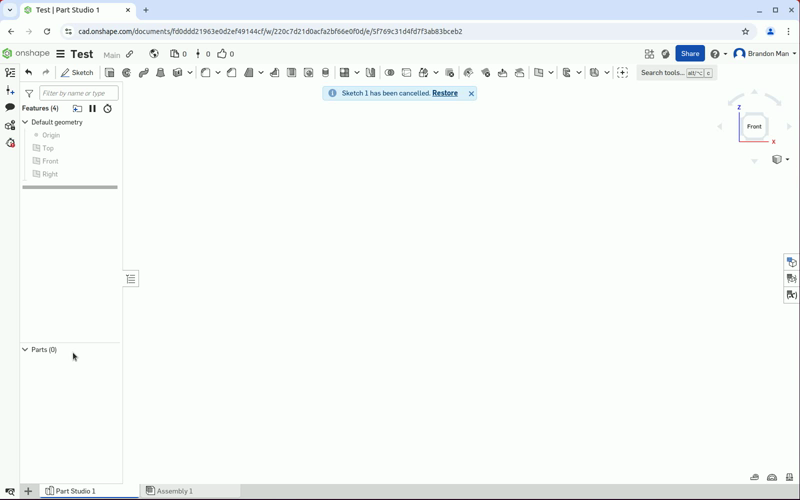
key_up(shift)
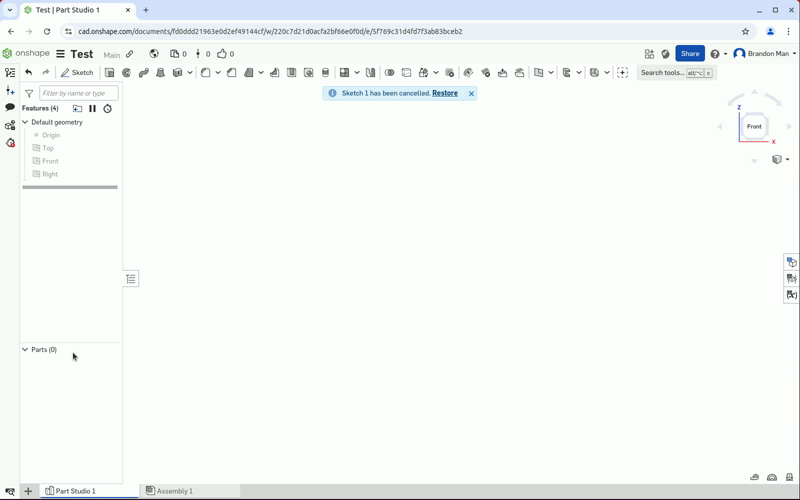
mouse_move(73, 352)
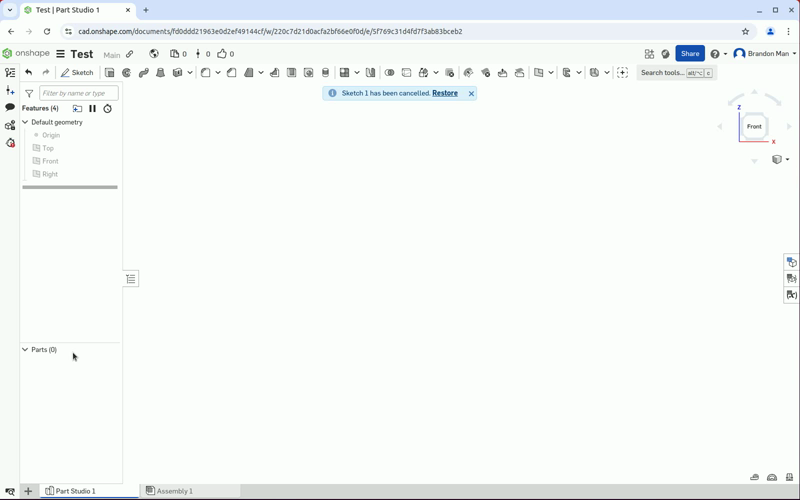
key(shift+y)
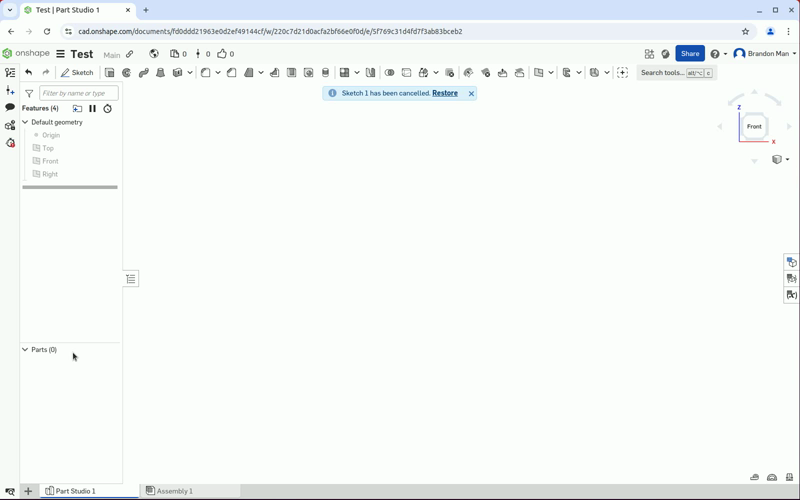
key(shift+s)
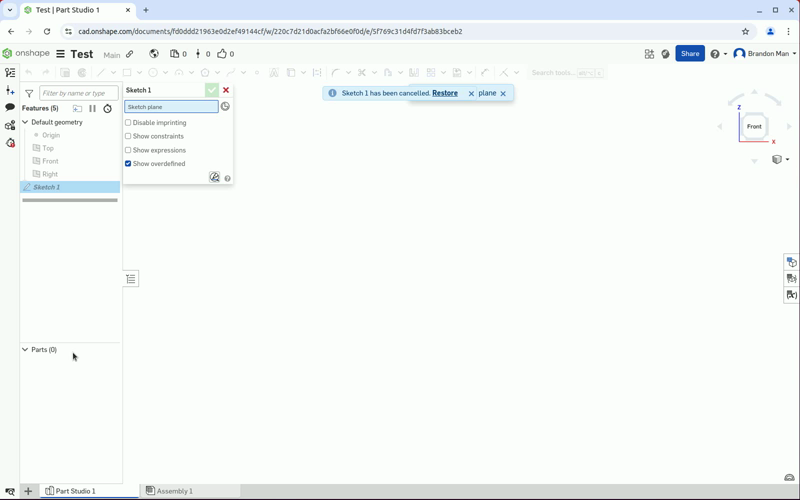
mouse_move(73, 163)
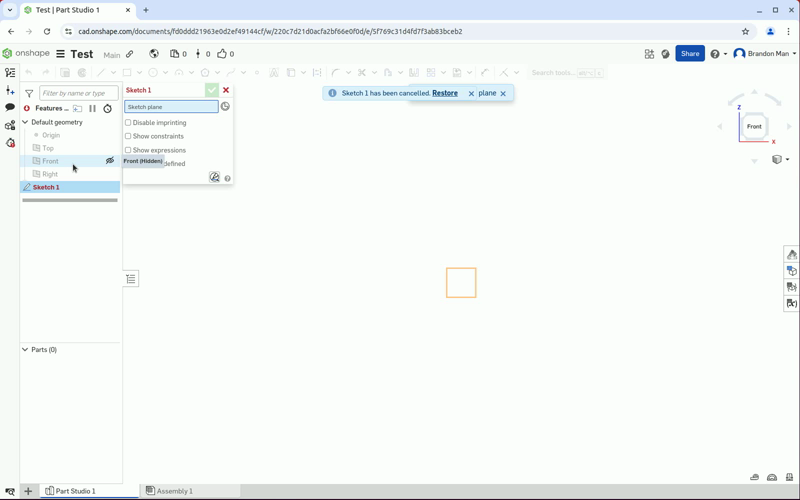
click(73, 163)
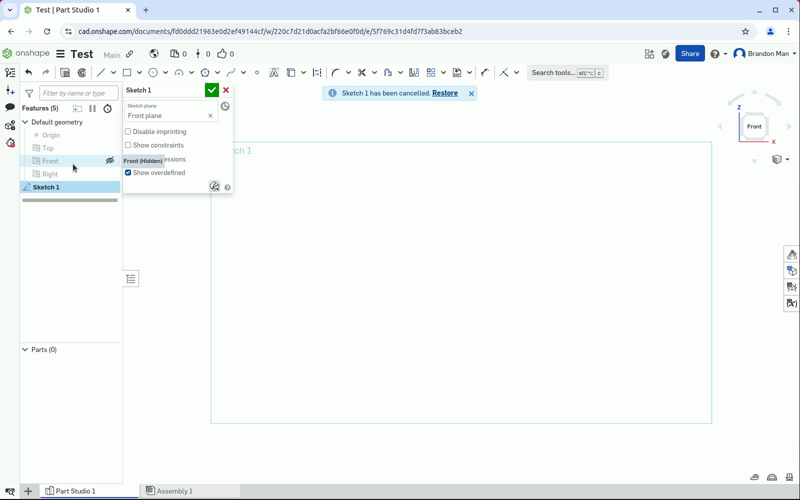
mouse_move(73, 352)
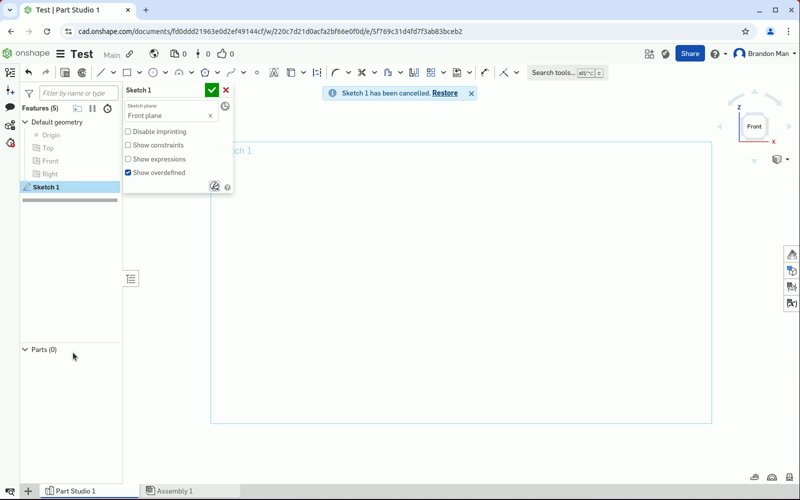
key(y)
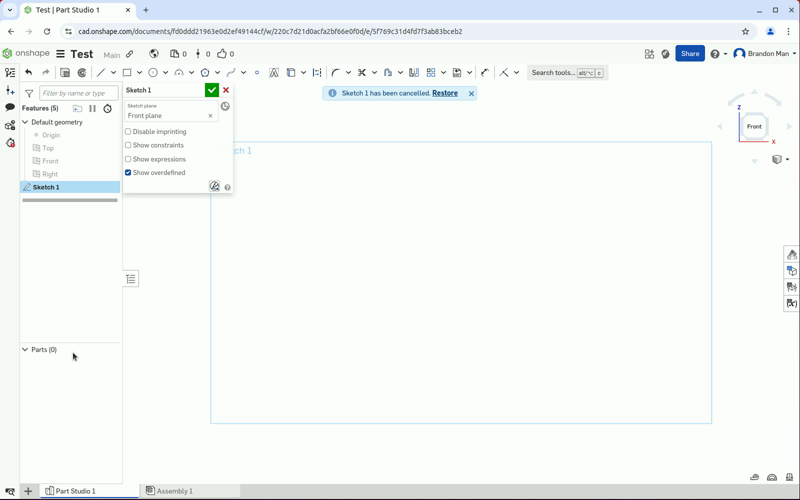
key(a)
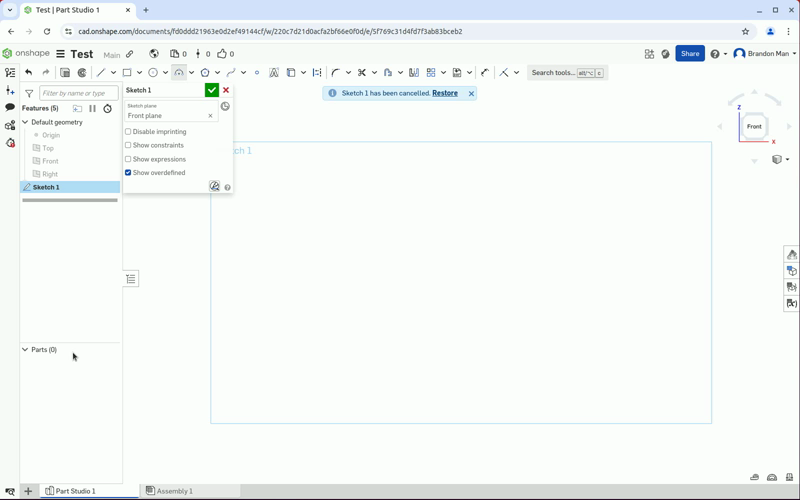
key_down(shift)
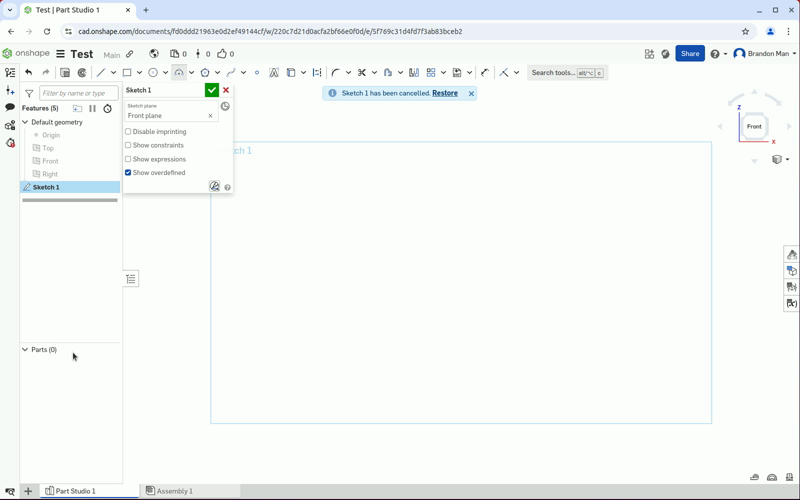
mouse_move(427, 343)
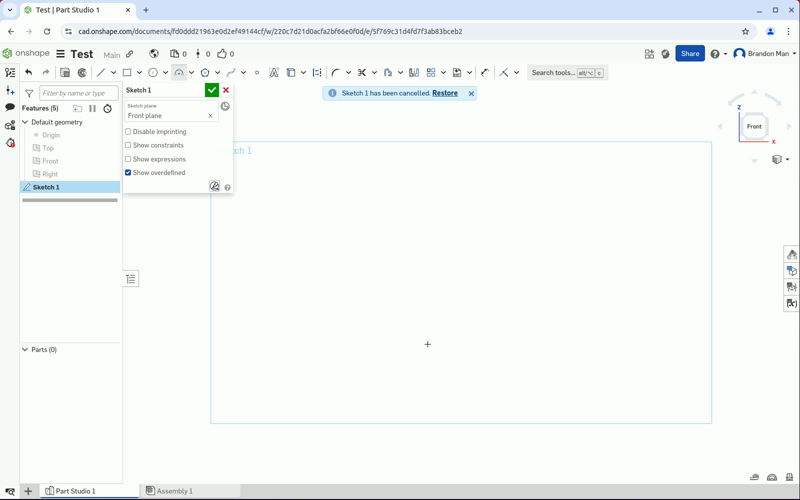
click(427, 343)
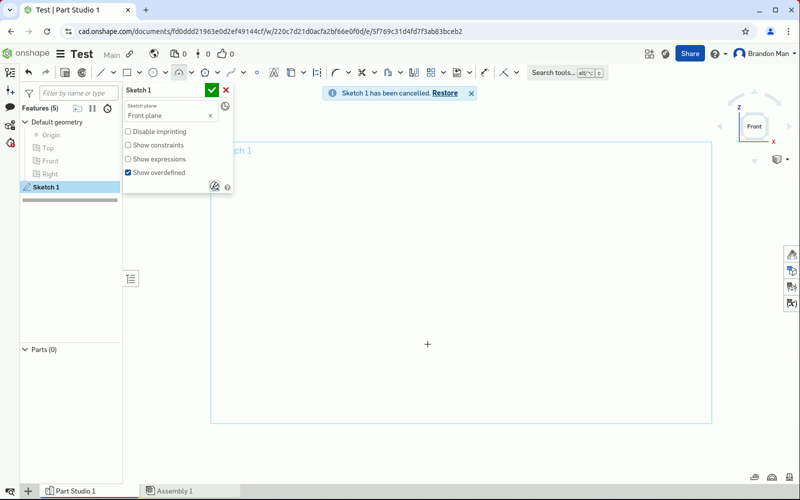
key_up(shift)
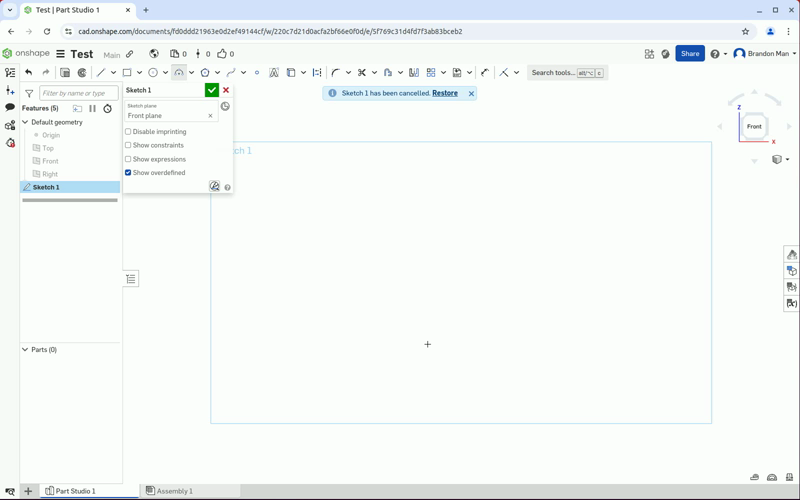
key_down(shift)
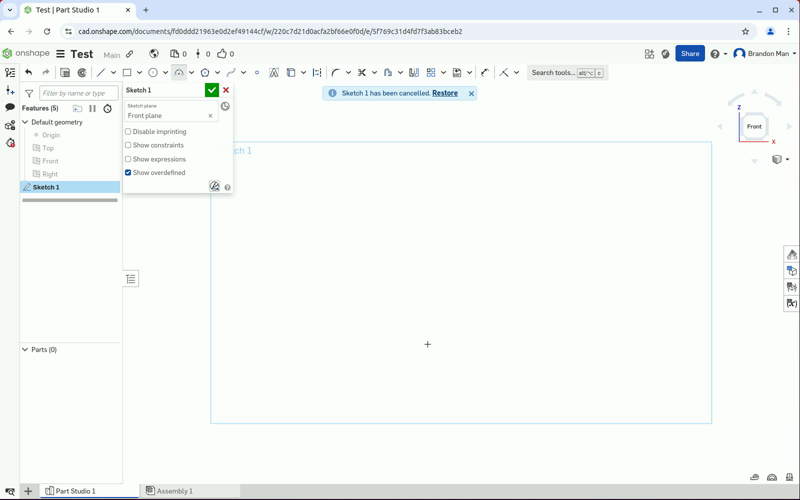
mouse_move(493, 345)
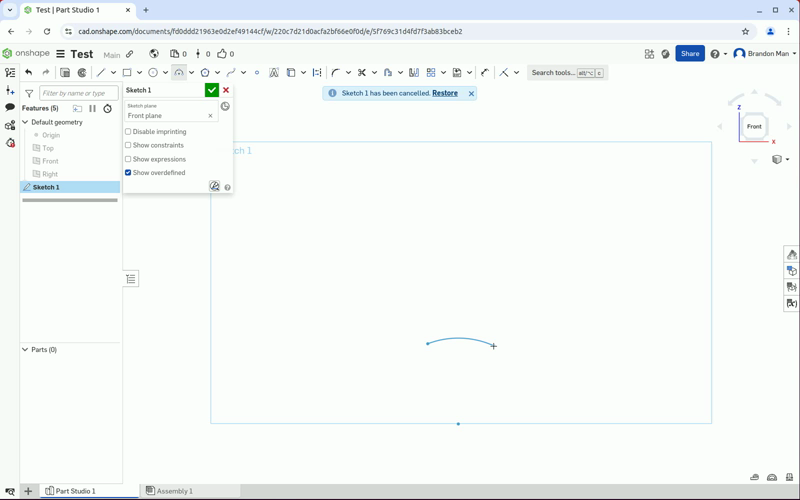
click(493, 345)
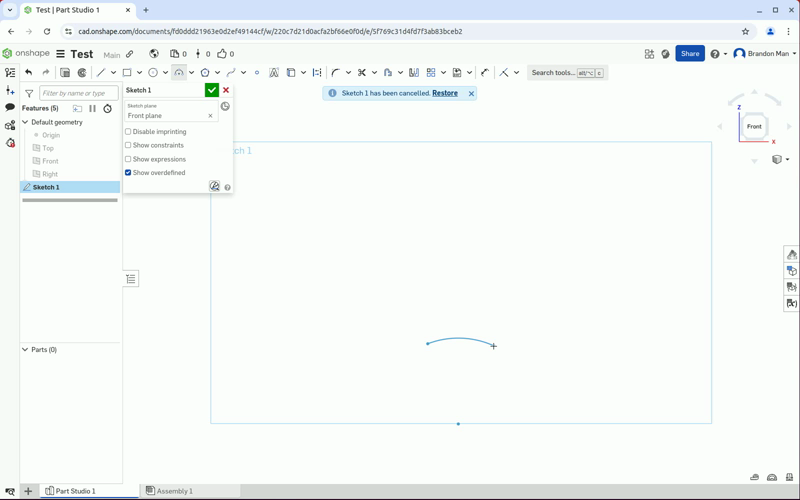
mouse_move(461, 302)
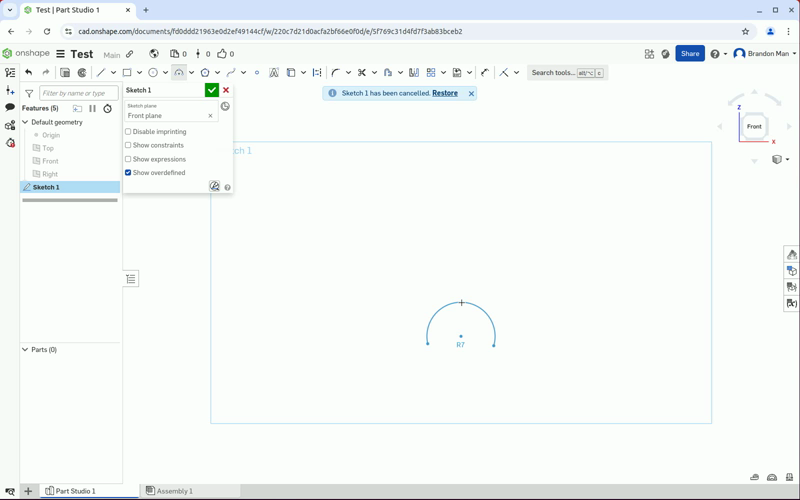
click(461, 302)
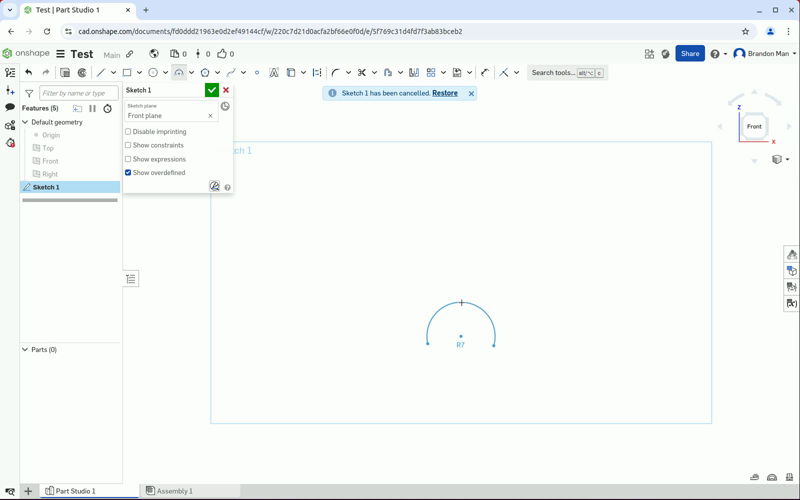
key_up(shift)
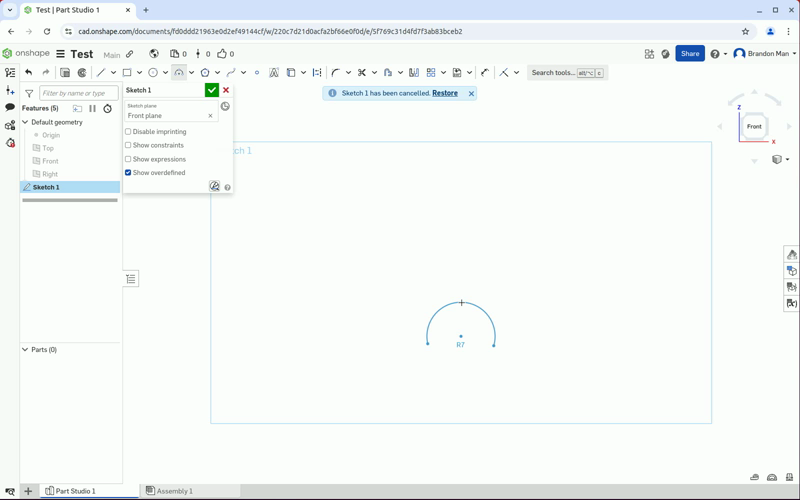
mouse_move(493, 345)
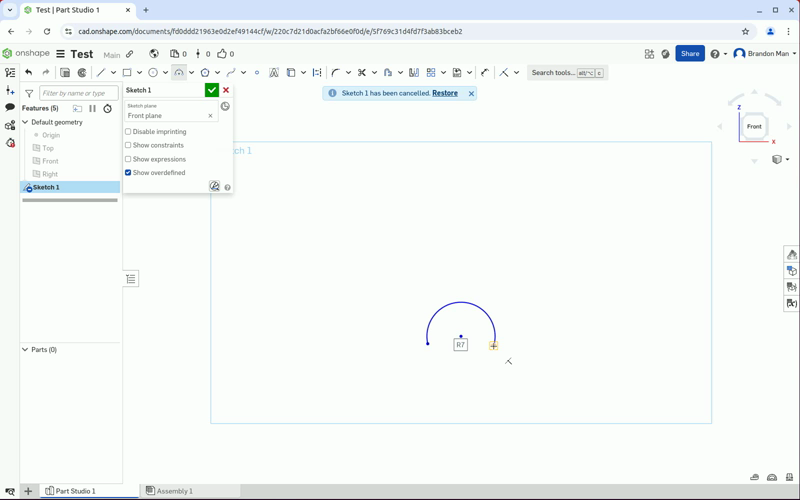
click(493, 345)
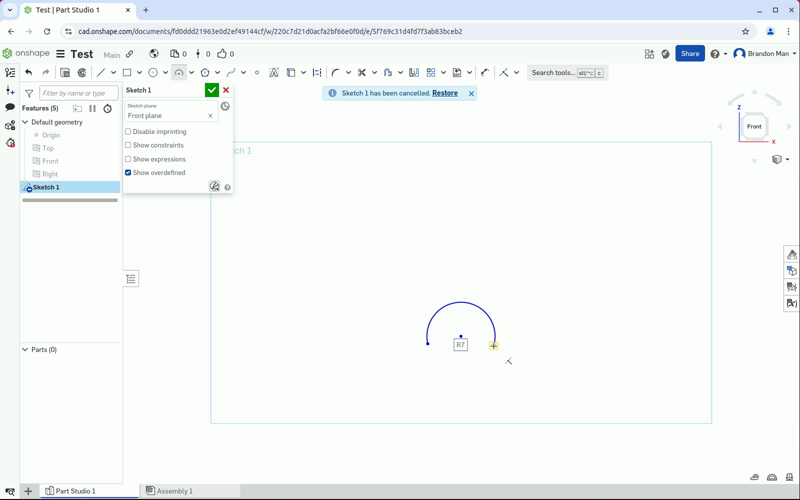
mouse_move(427, 343)
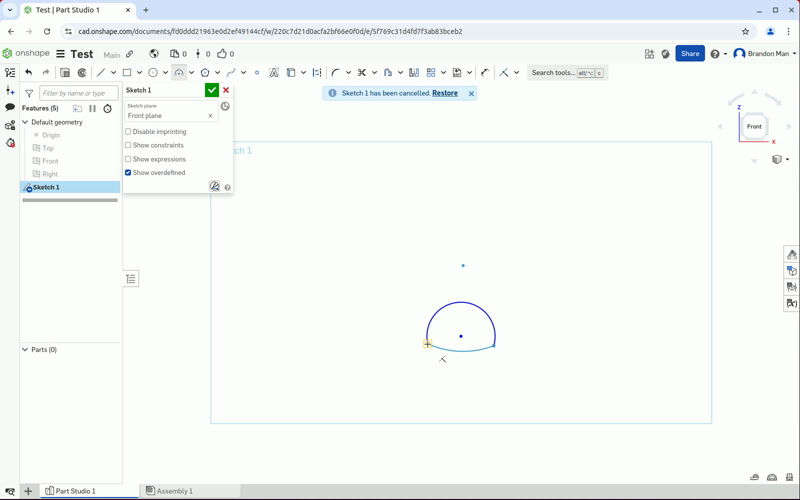
click(427, 343)
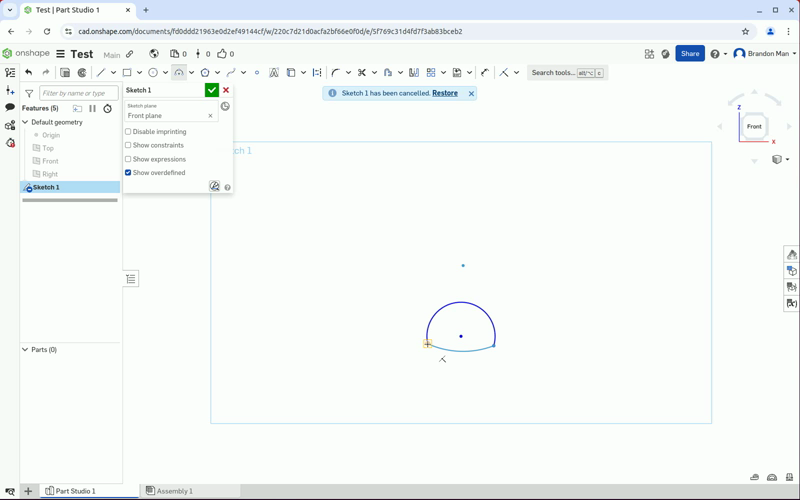
key_down(shift)
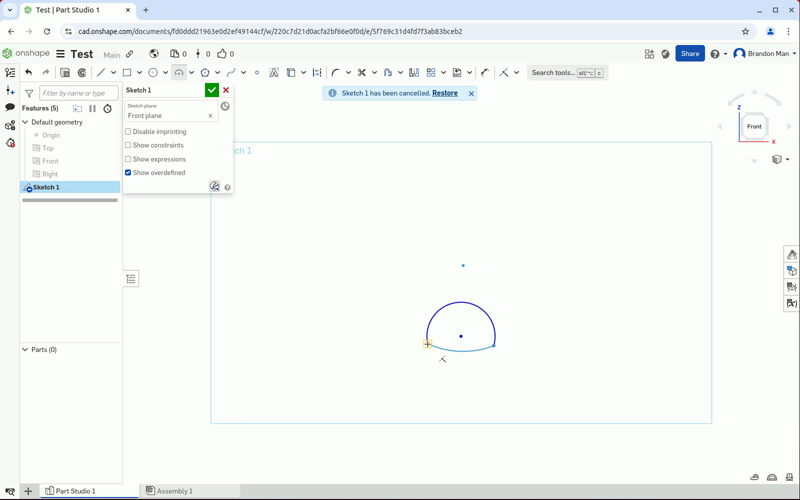
mouse_move(462, 268)
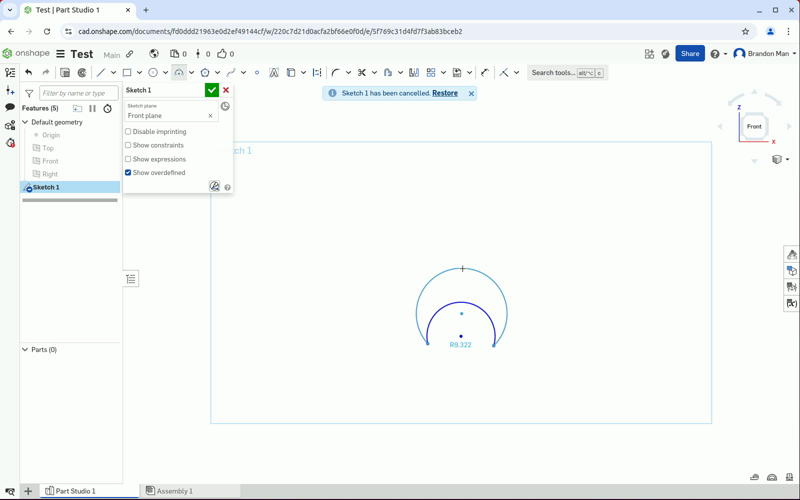
click(462, 268)
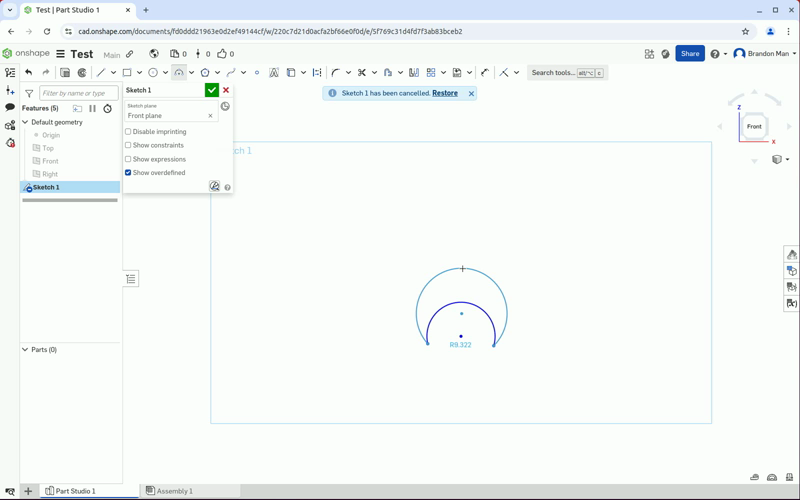
key_up(shift)
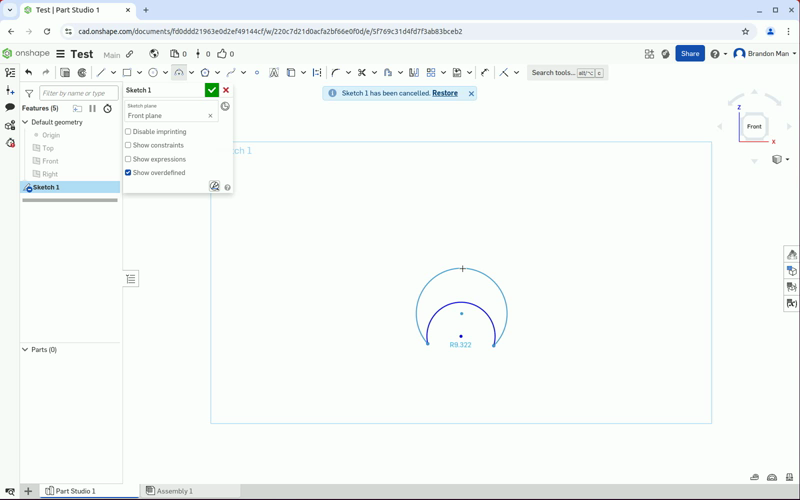
key(esc)
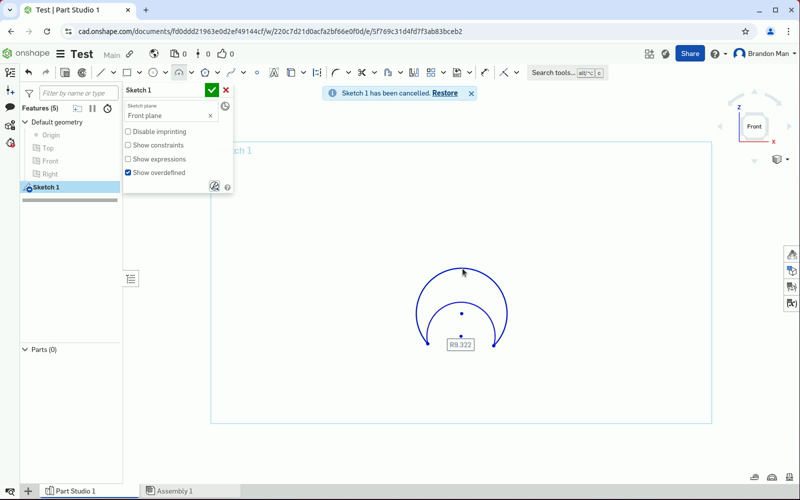
mouse_move(431, 287)
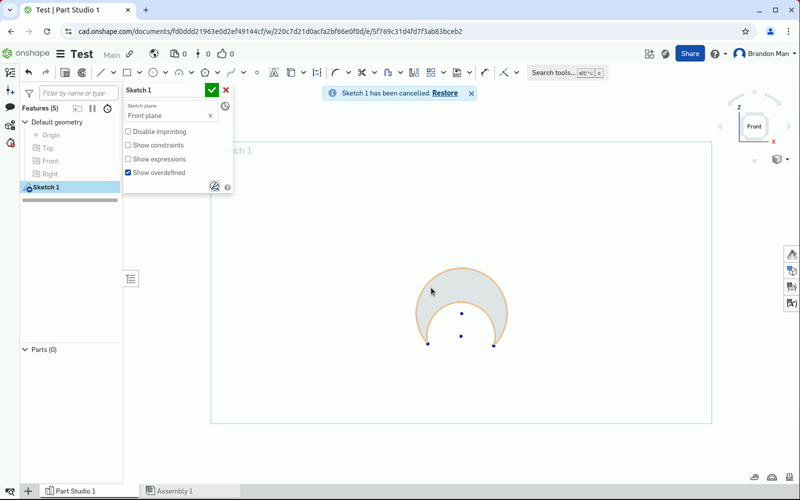
click(431, 287)
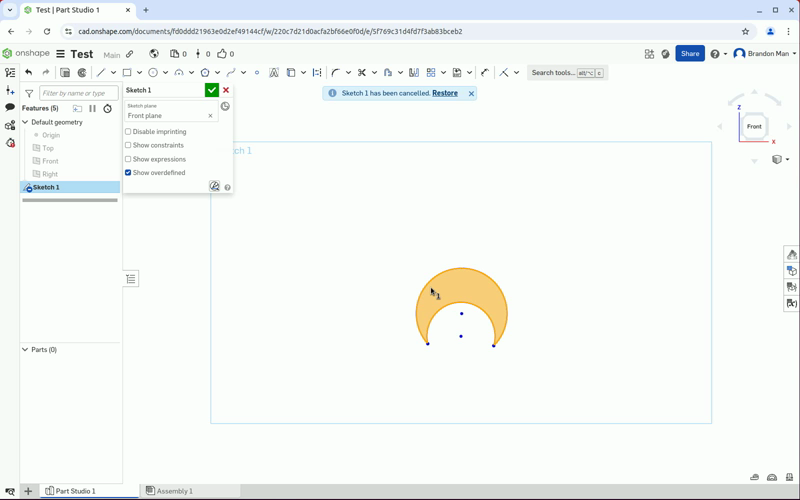
mouse_move(73, 352)
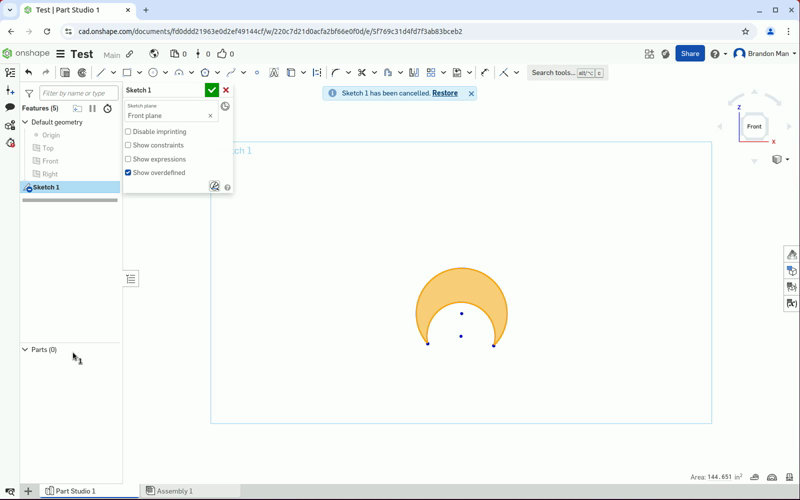
key(shift+y)
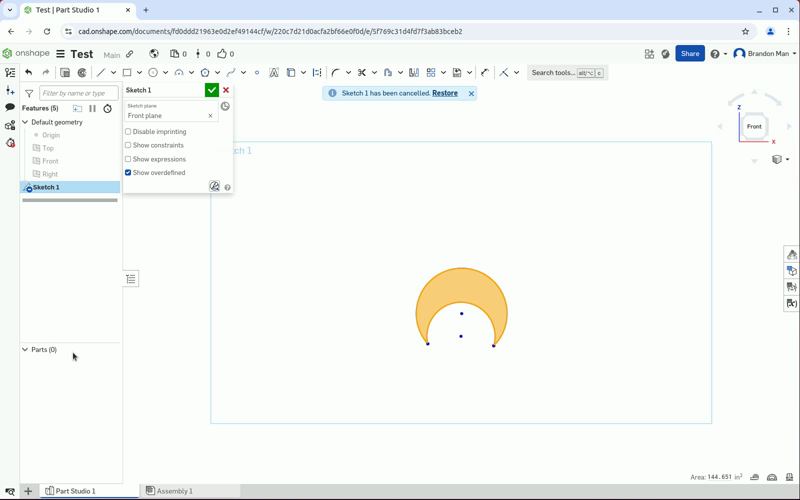
key(shift+e)
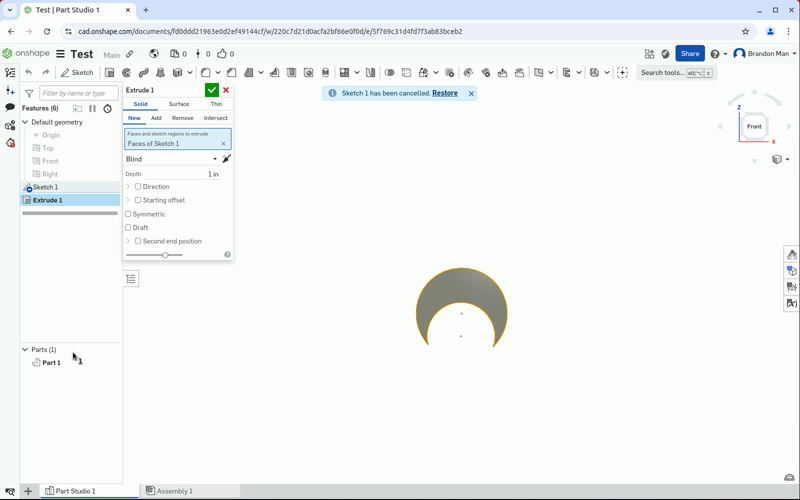
mouse_move(143, 106)
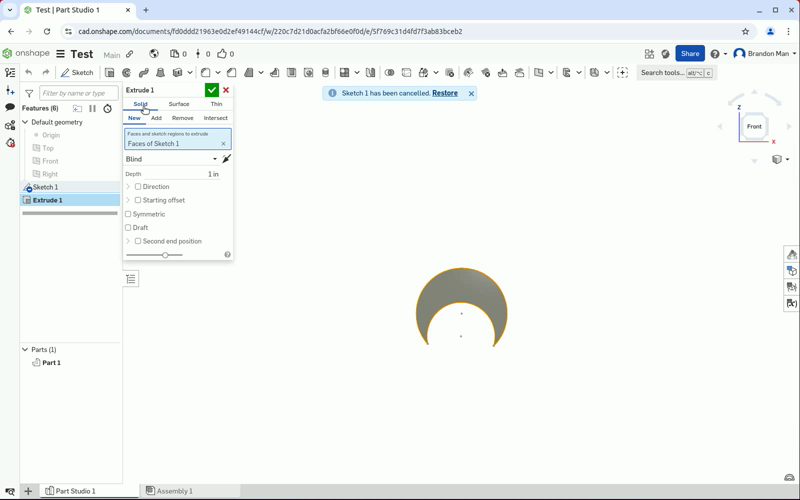
click(143, 106)
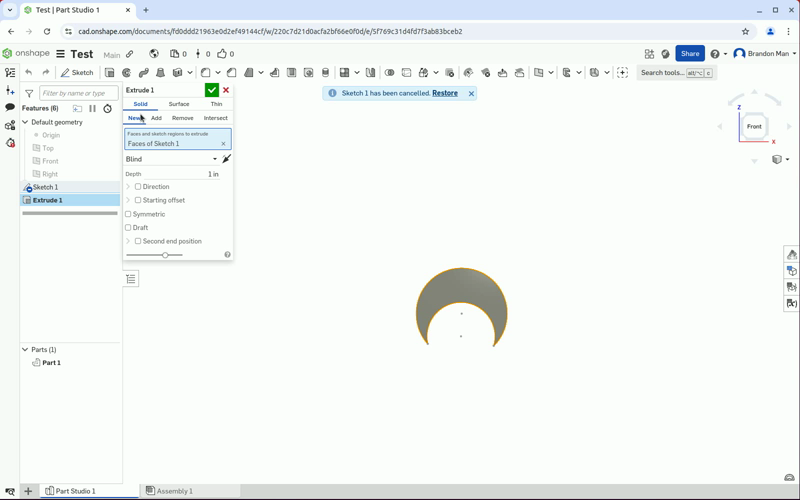
mouse_move(137, 120)
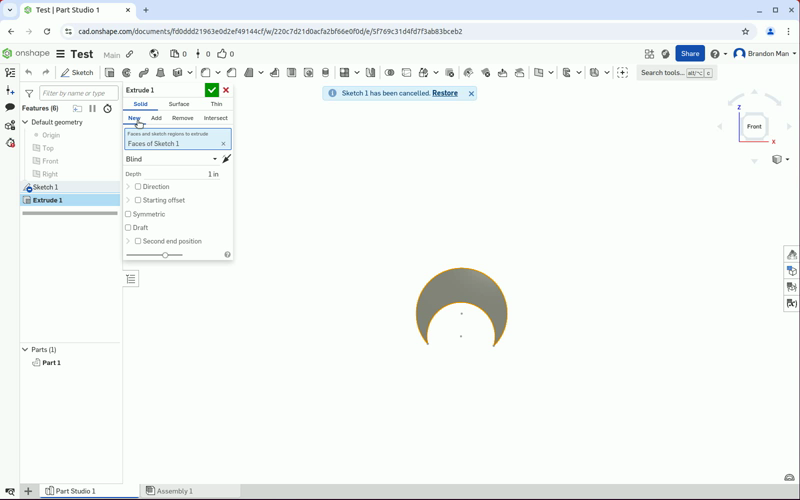
click(137, 120)
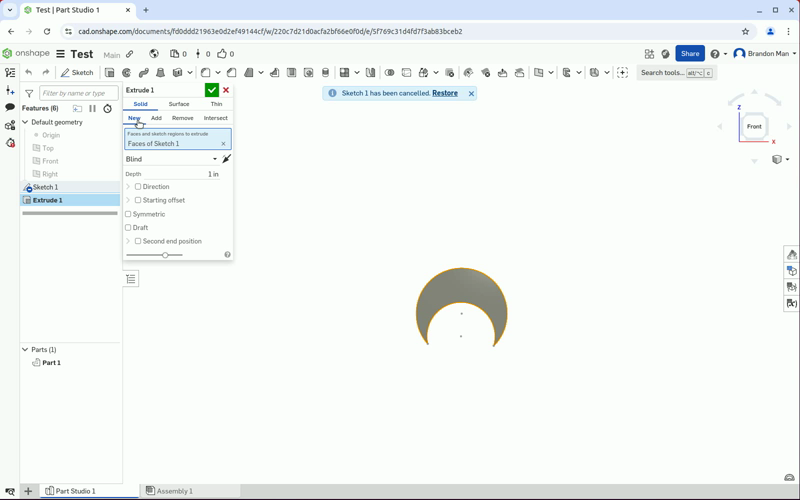
key(tab, 4)
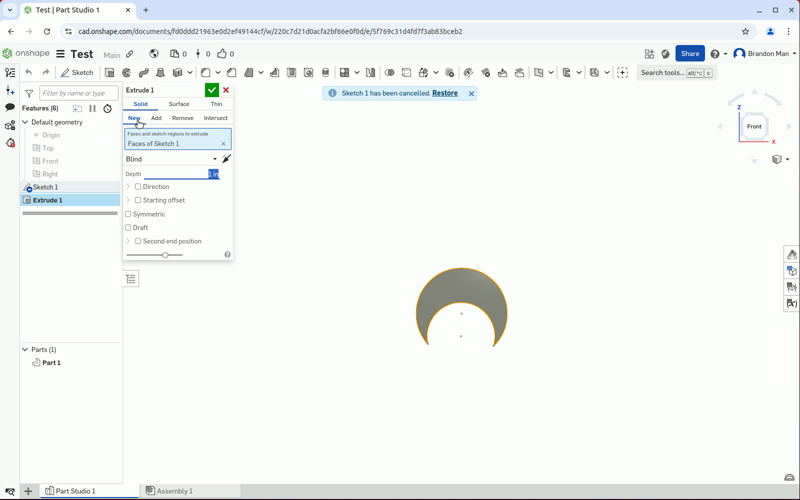
text(23.108)
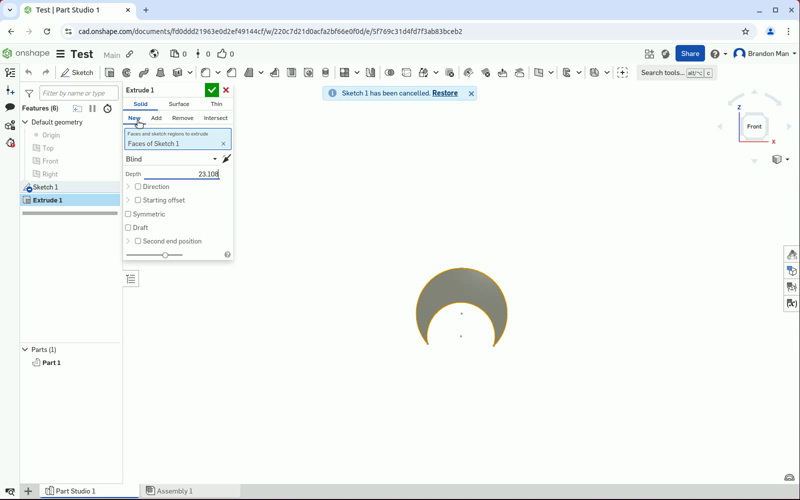
key(tab, 3)
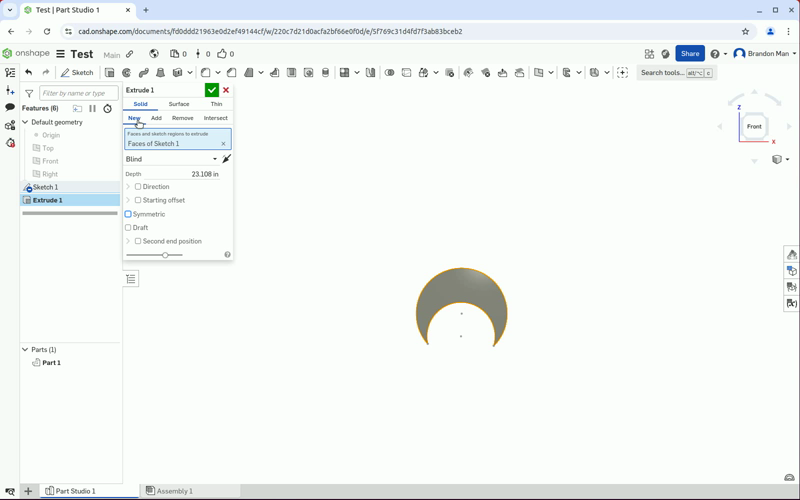
key(space)
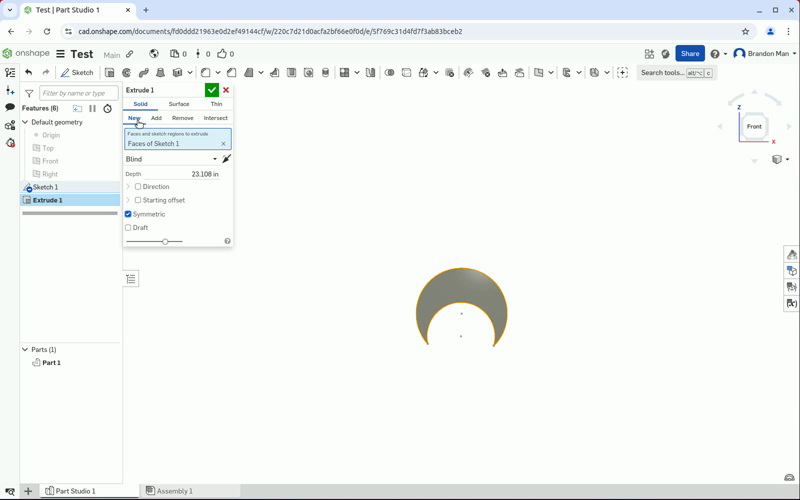
key(enter)
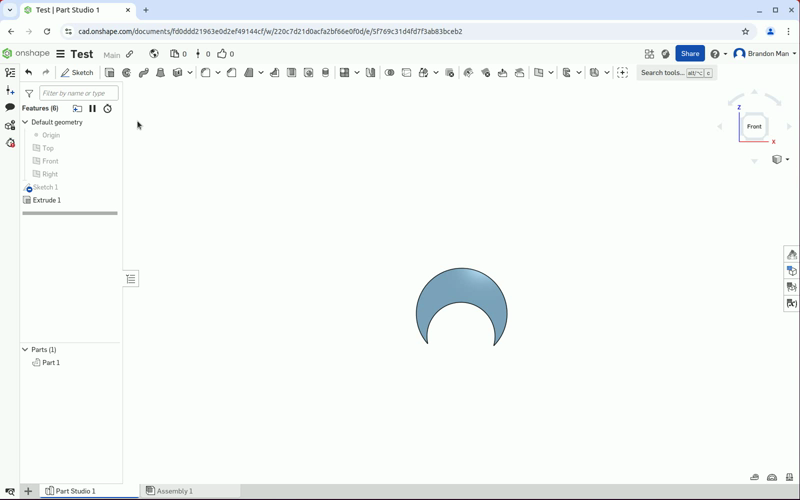
key(shift+h)
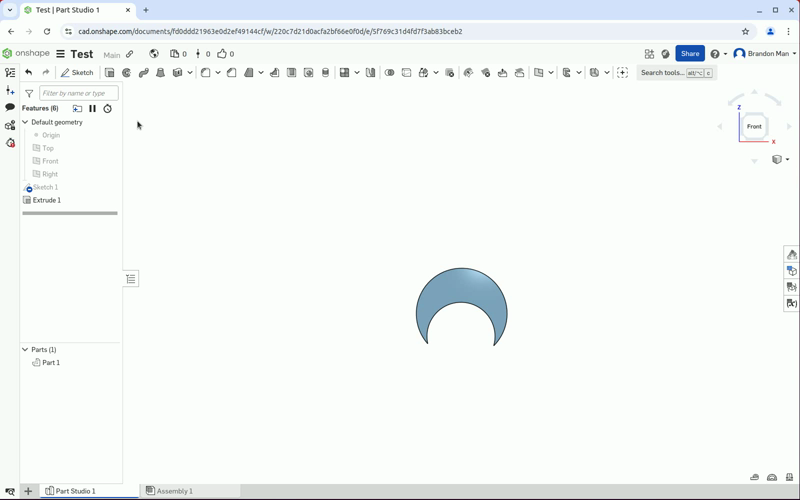
key(shift+h)
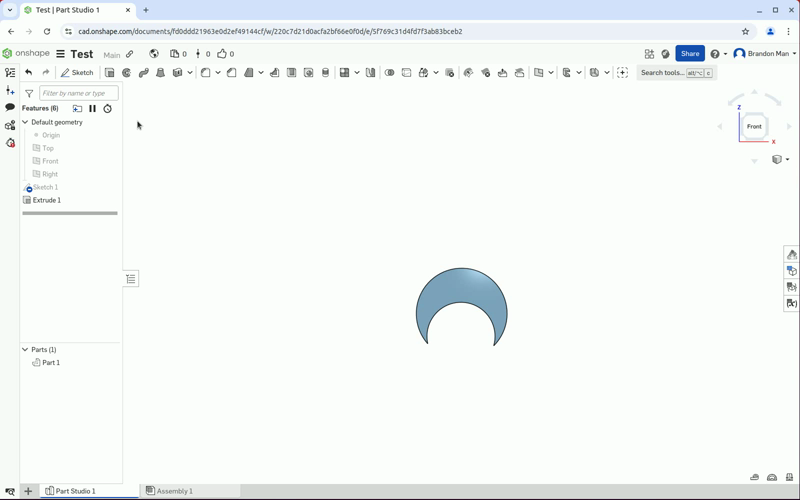
mouse_move(73, 189)
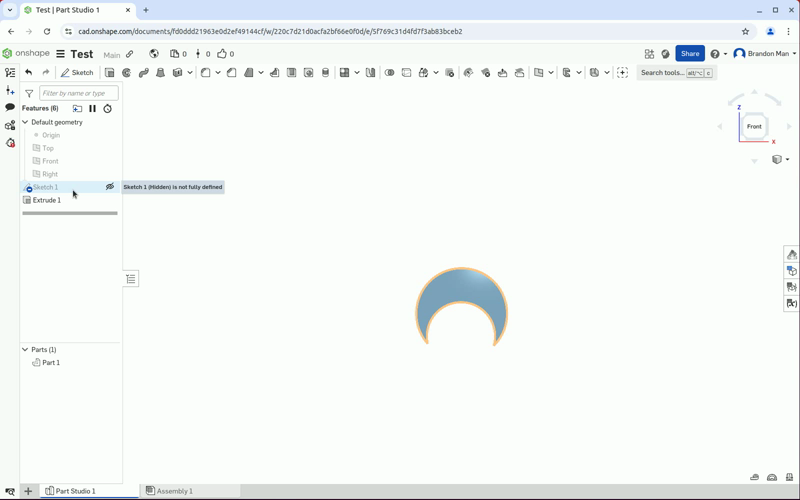
click(73, 189)
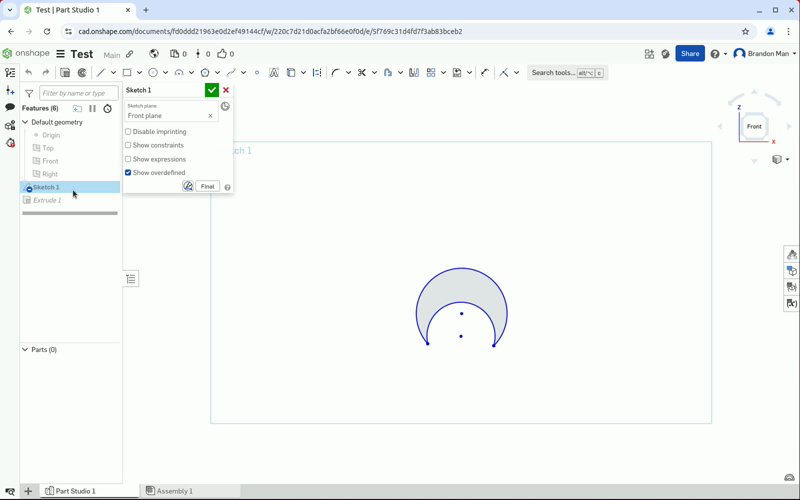
mouse_move(229, 92)
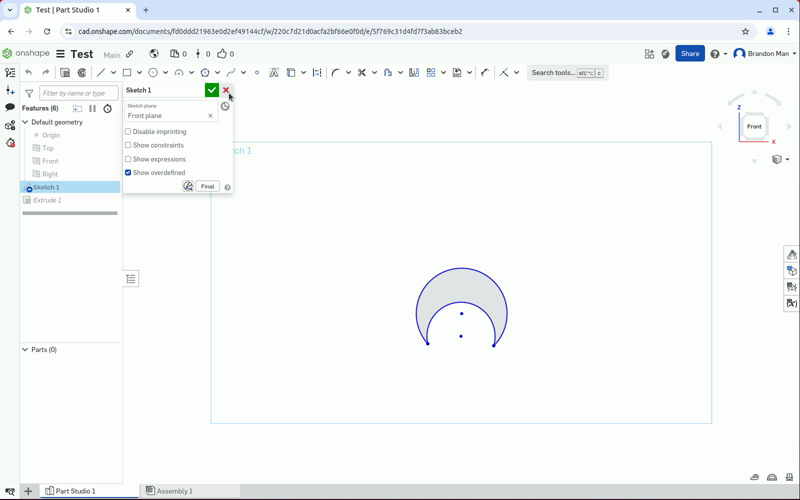
click(229, 92)
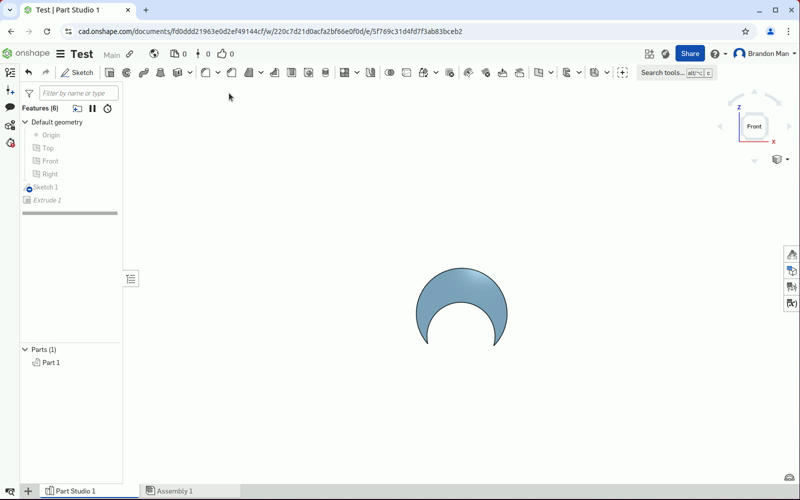
mouse_move(73, 352)
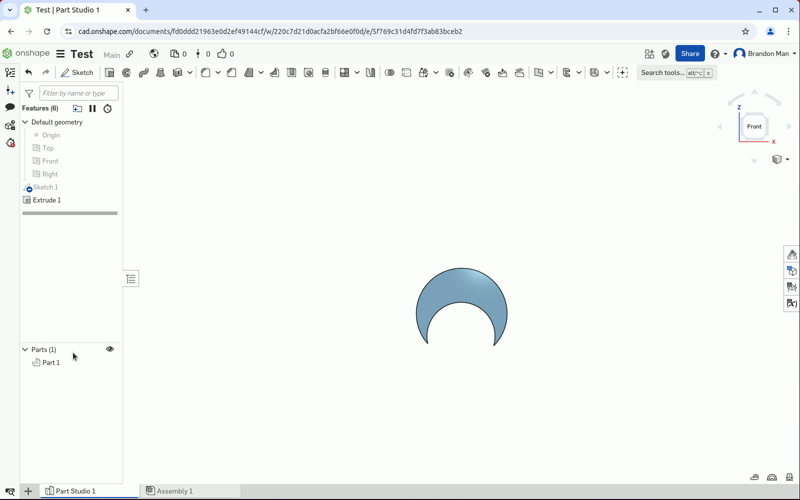
key(y)
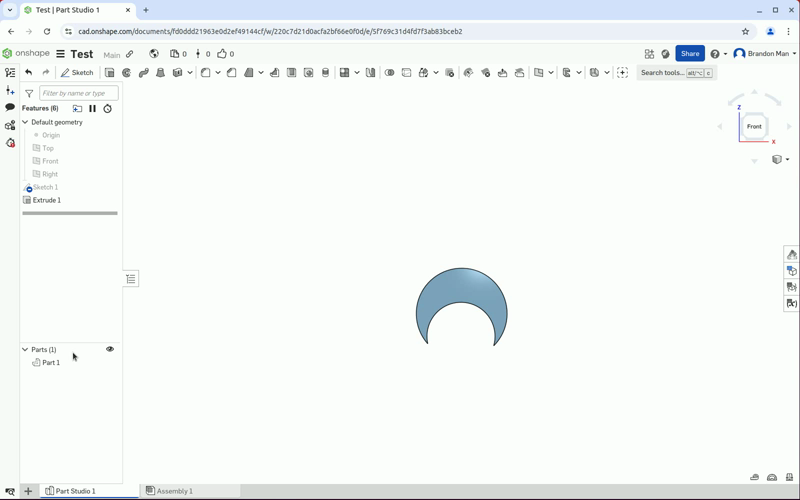
key(shift+p)
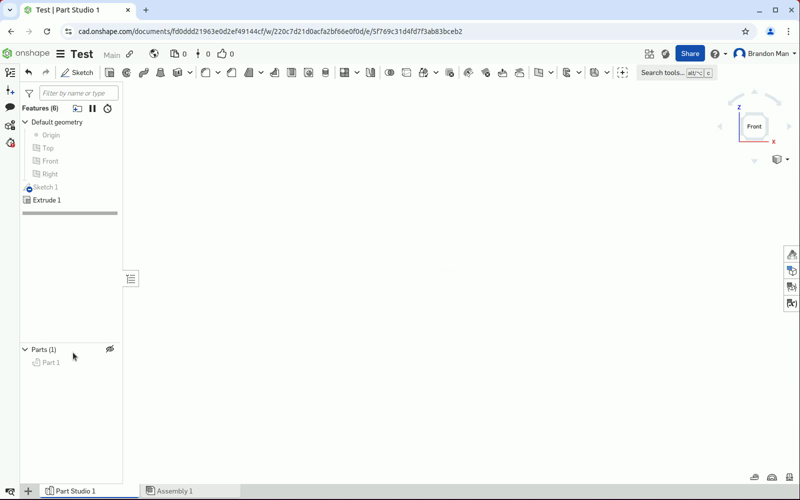
key(space)
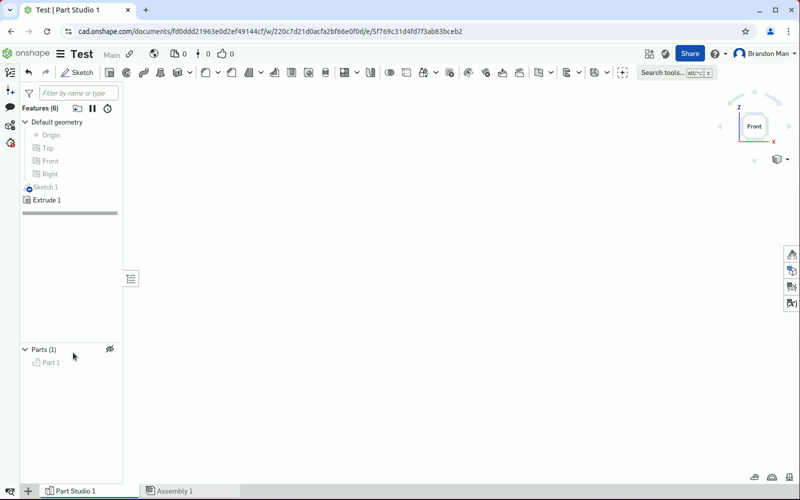
key_down(shift)
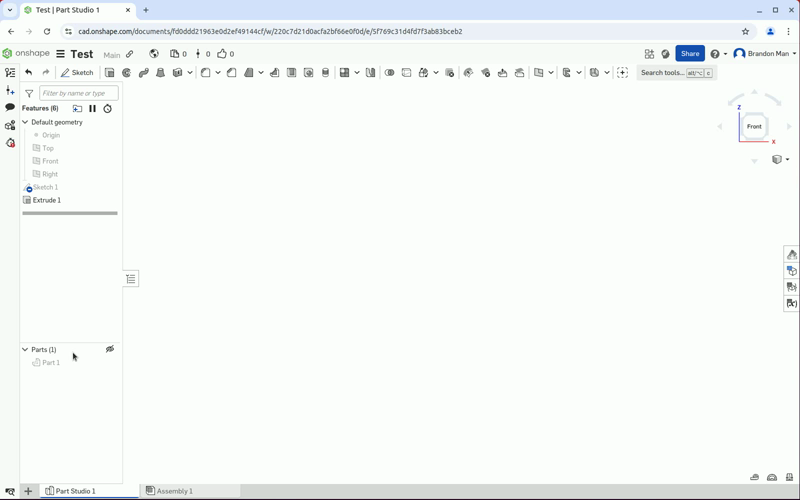
key(down)
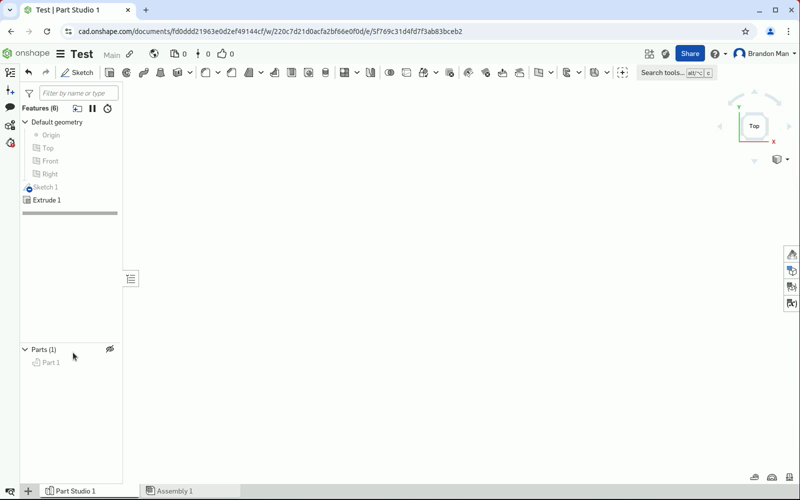
key_up(shift)
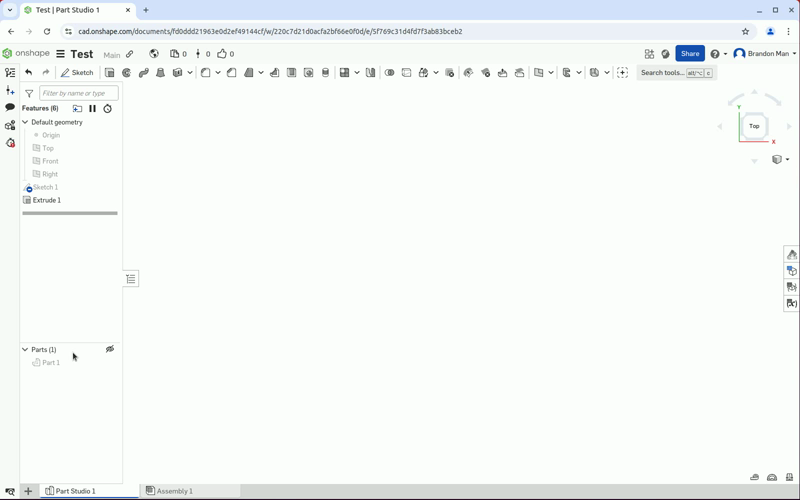
mouse_move(73, 352)
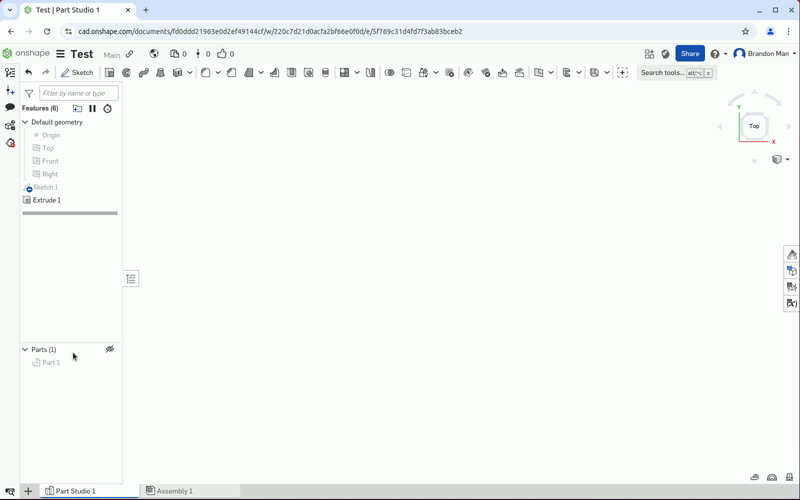
key(shift+y)
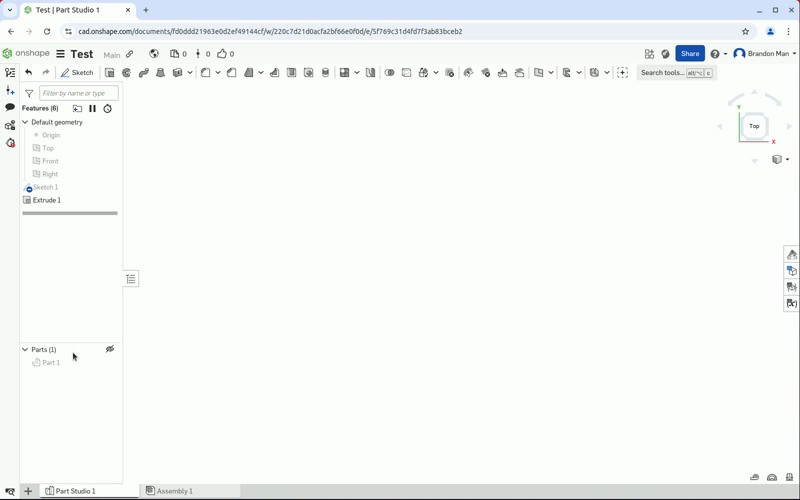
key(shift+s)
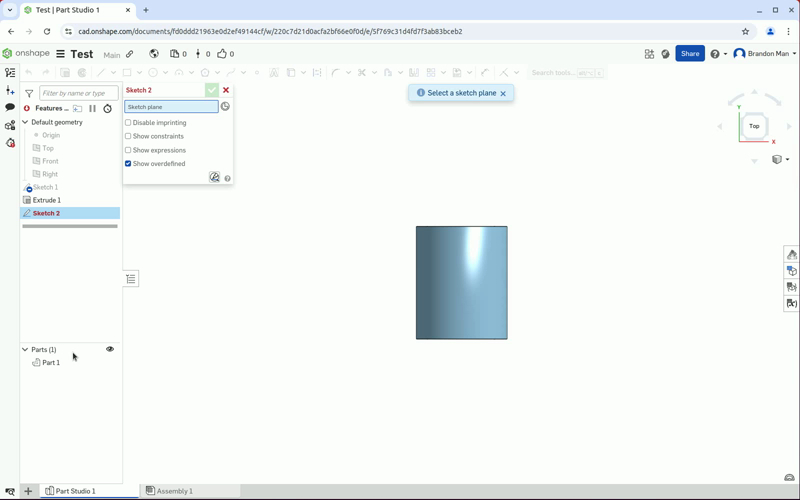
mouse_move(73, 150)
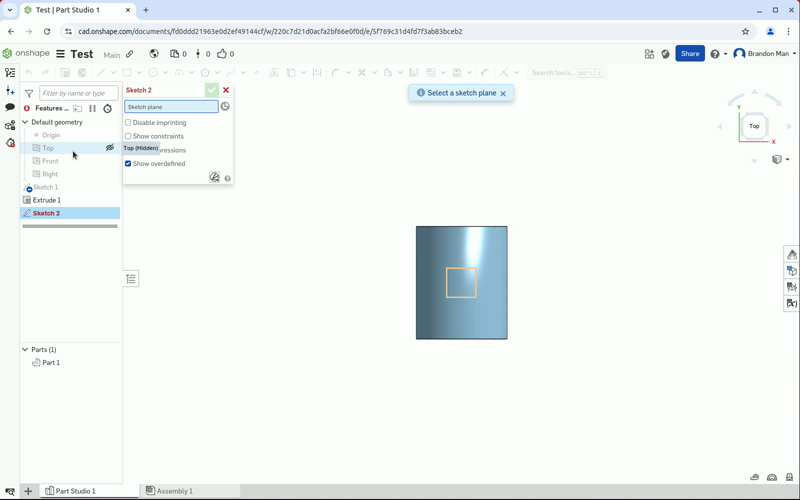
click(73, 150)
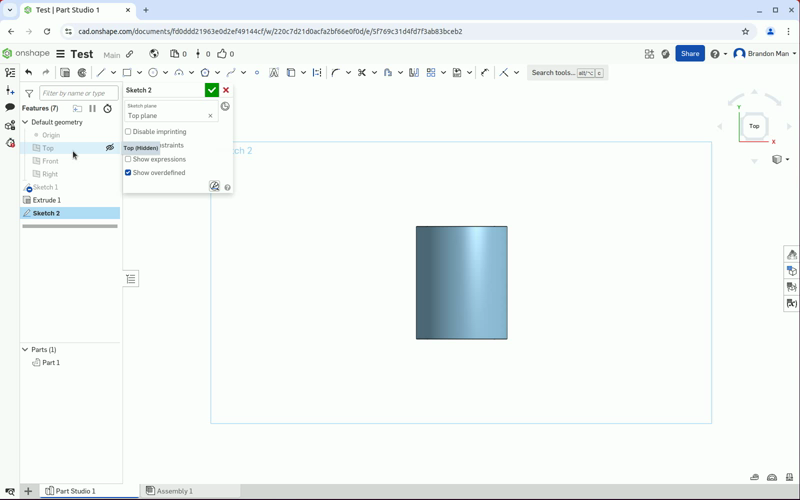
mouse_move(73, 352)
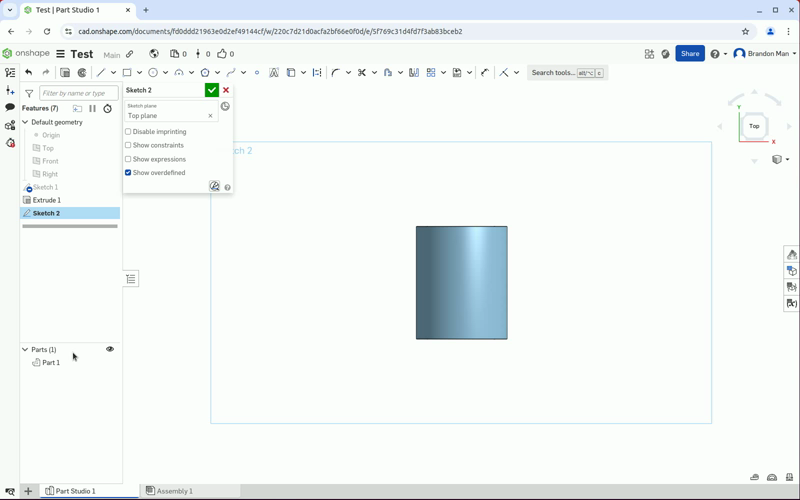
key(y)
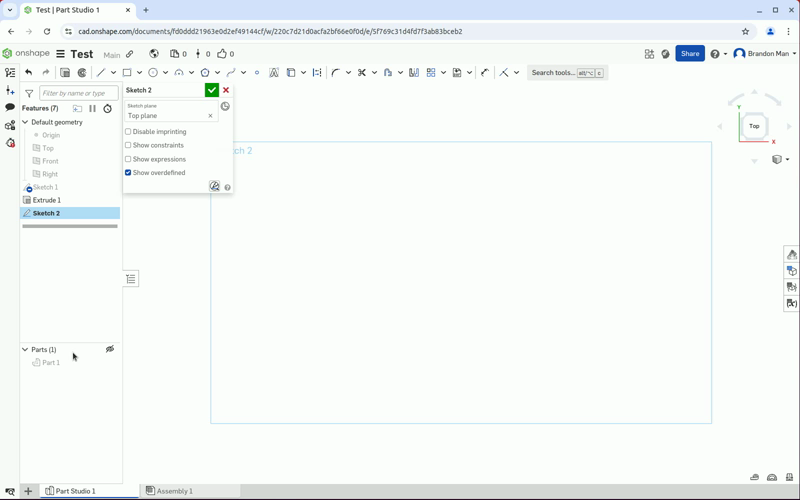
key(c)
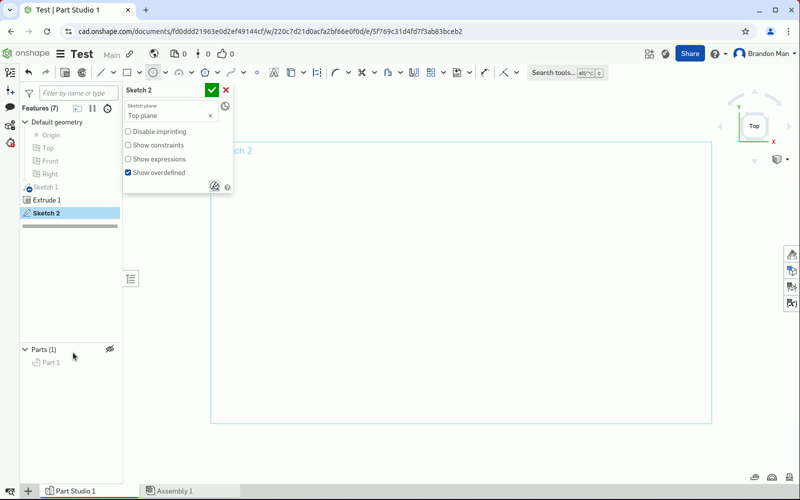
key_down(shift)
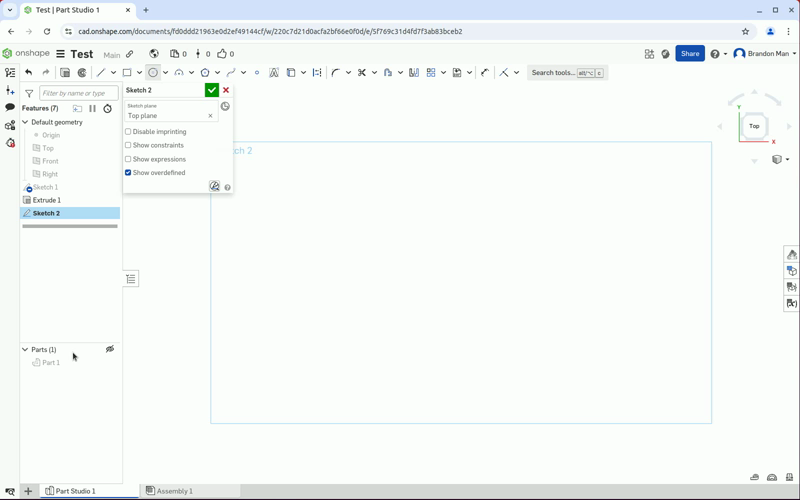
mouse_move(461, 282)
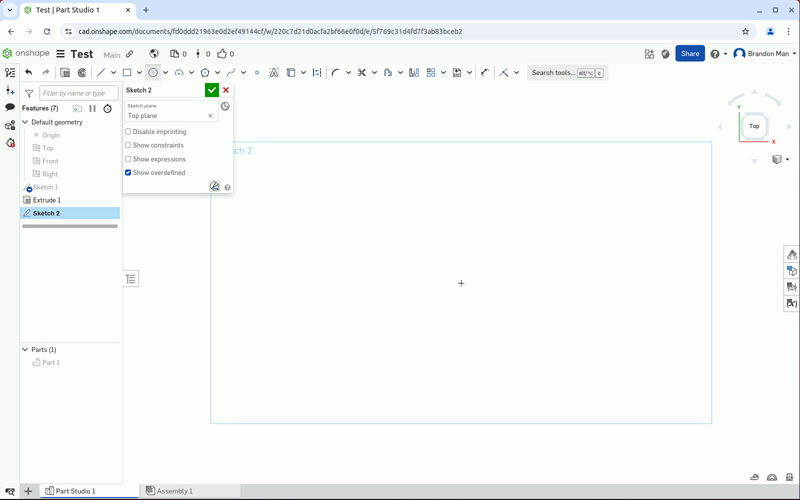
click(461, 282)
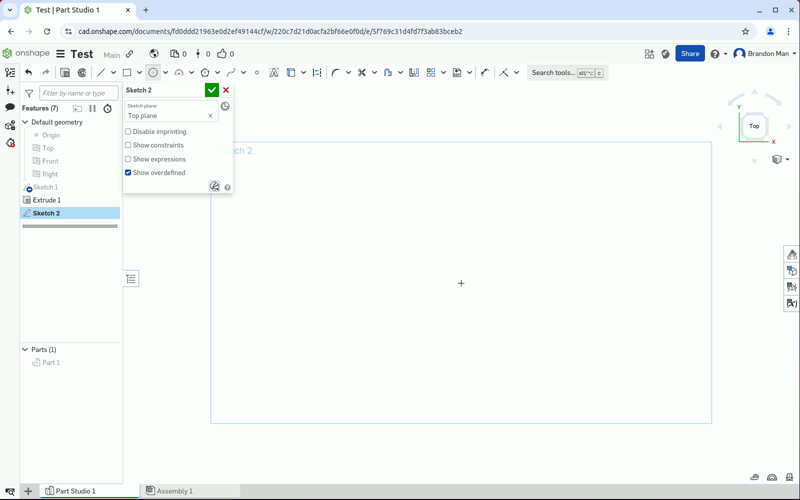
key_up(shift)
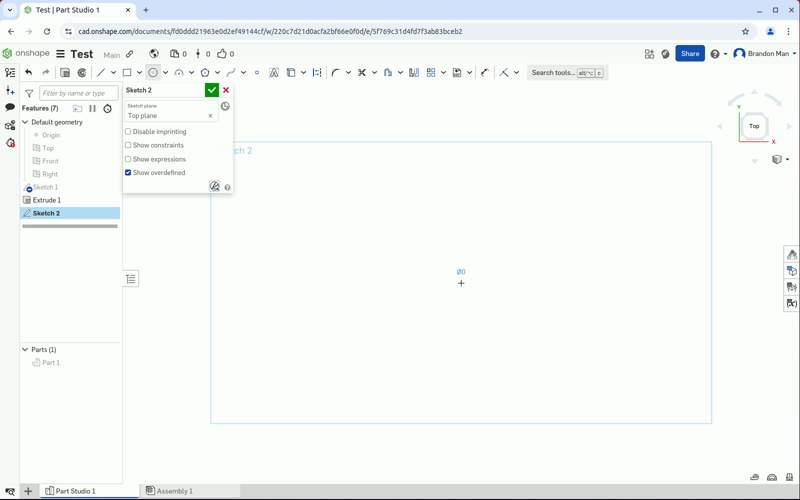
mouse_move(495, 282)
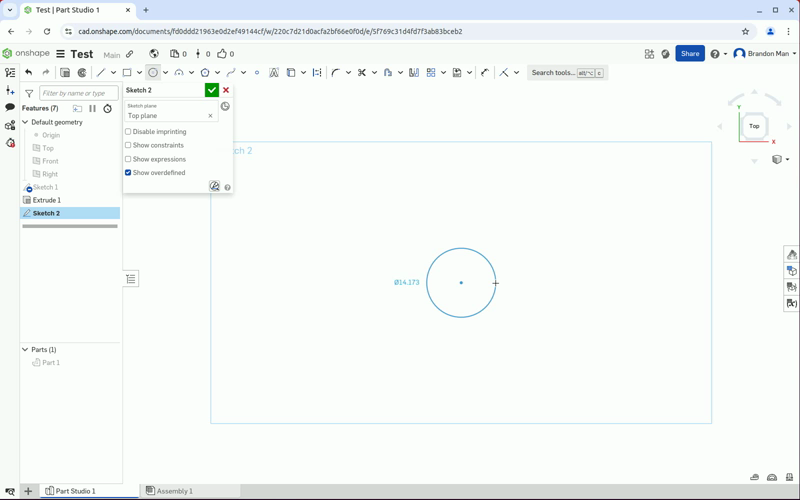
click(495, 282)
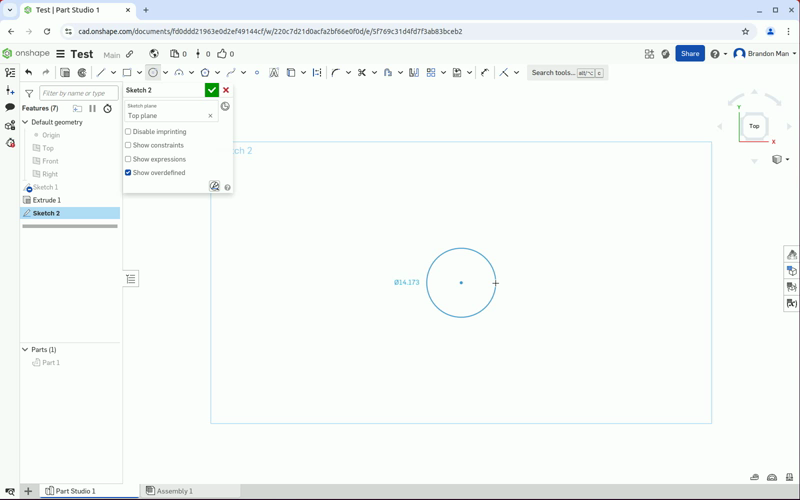
key(esc)
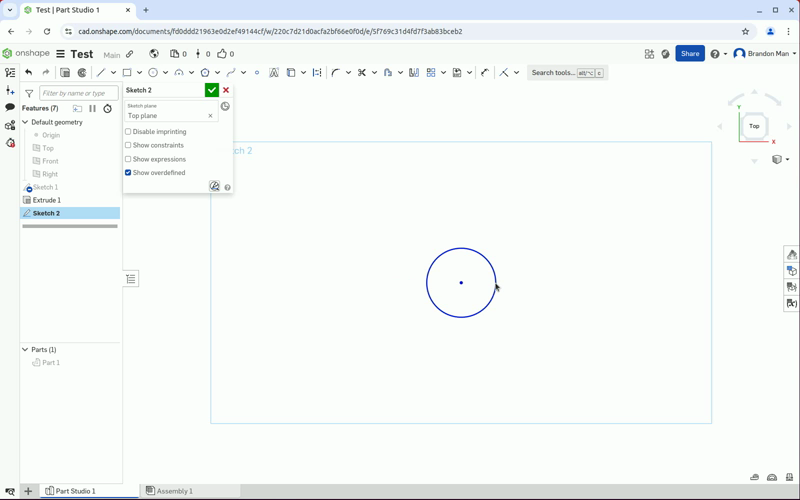
mouse_move(473, 293)
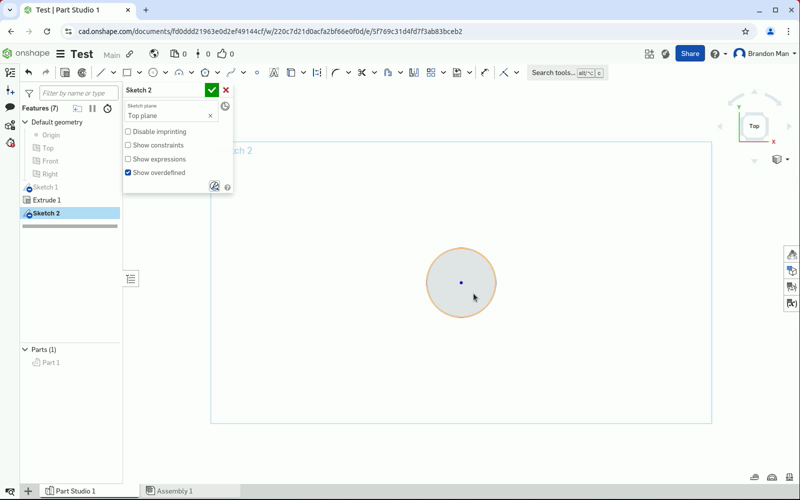
click(473, 293)
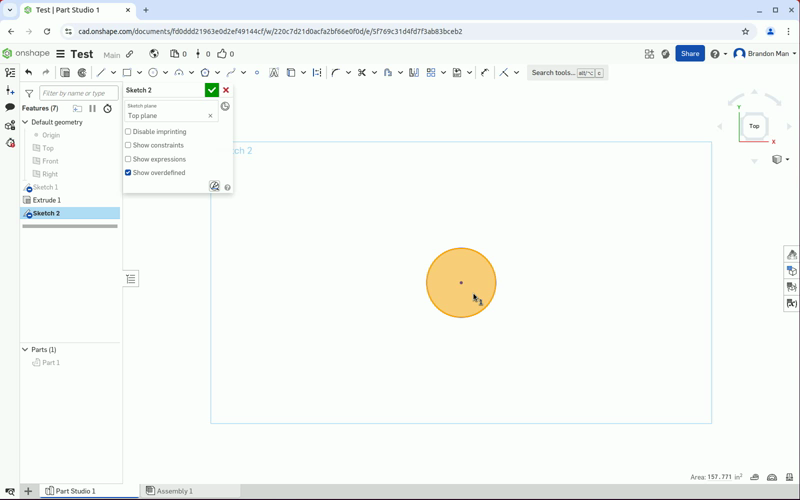
mouse_move(73, 352)
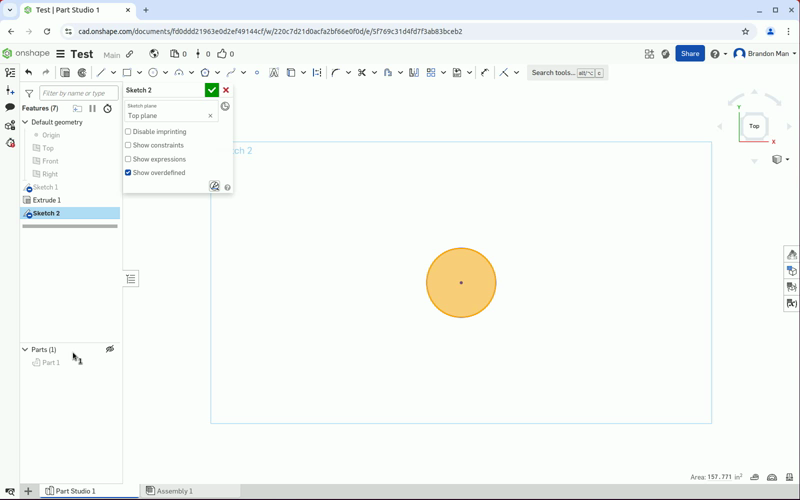
key(shift+y)
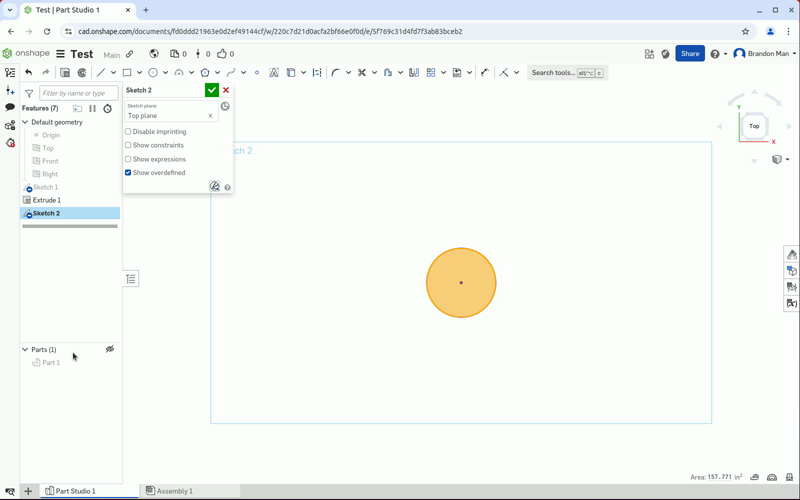
key(shift+e)
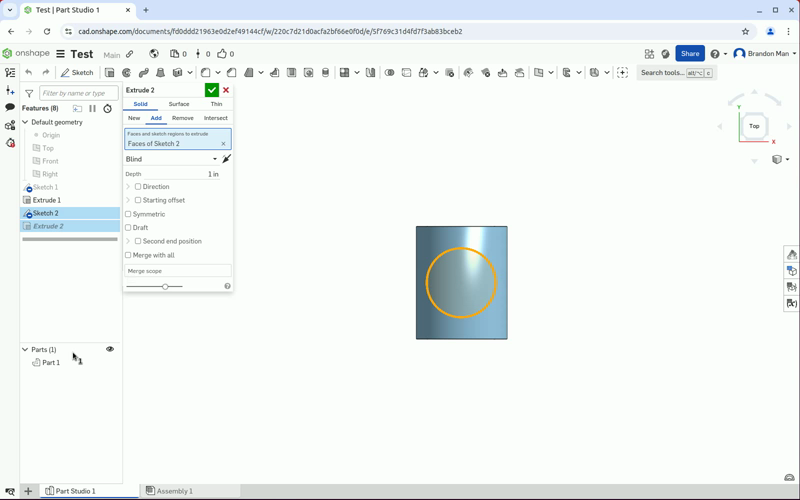
mouse_move(143, 106)
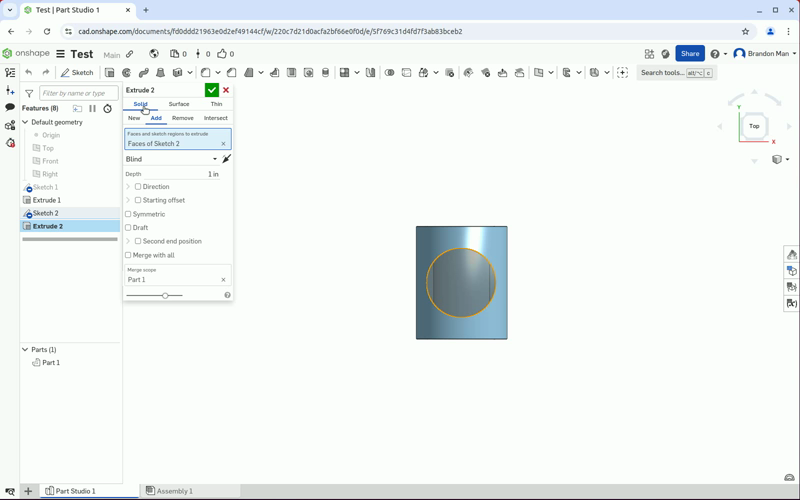
click(143, 106)
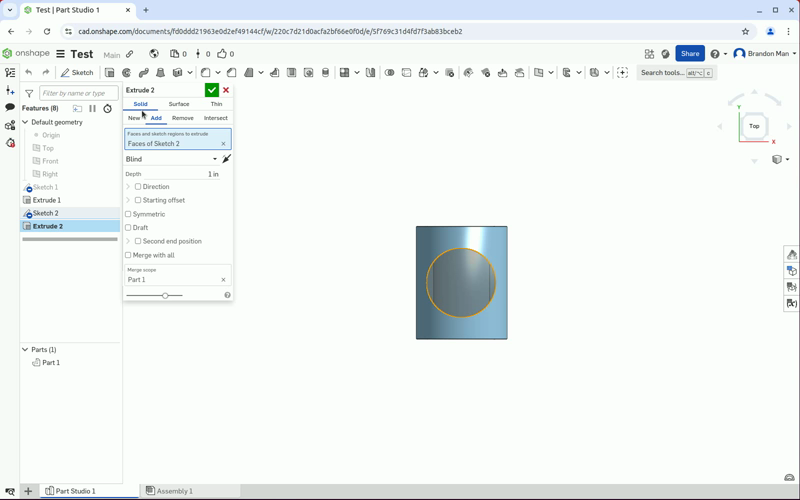
mouse_move(137, 120)
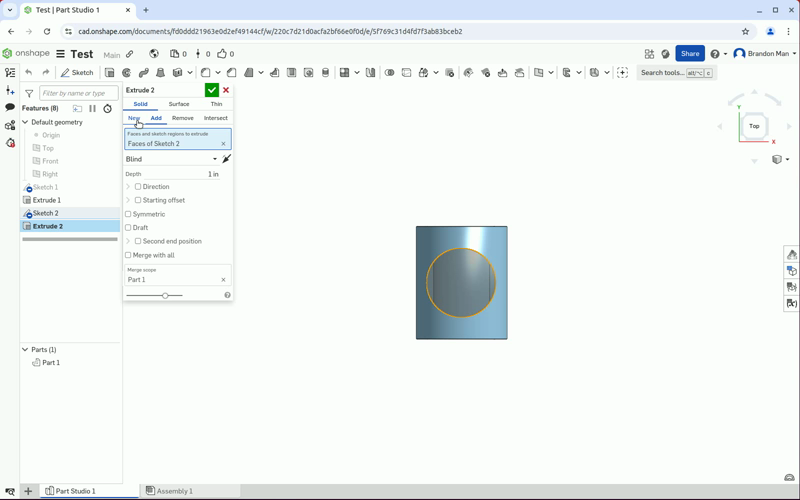
click(137, 120)
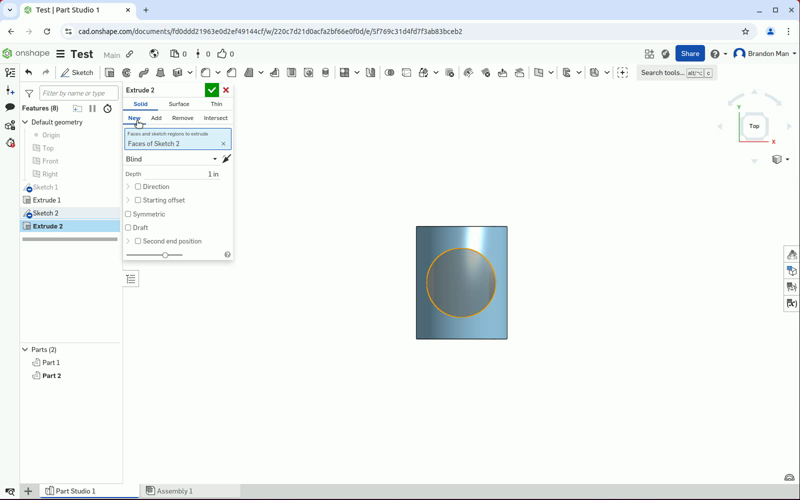
key(tab, 4)
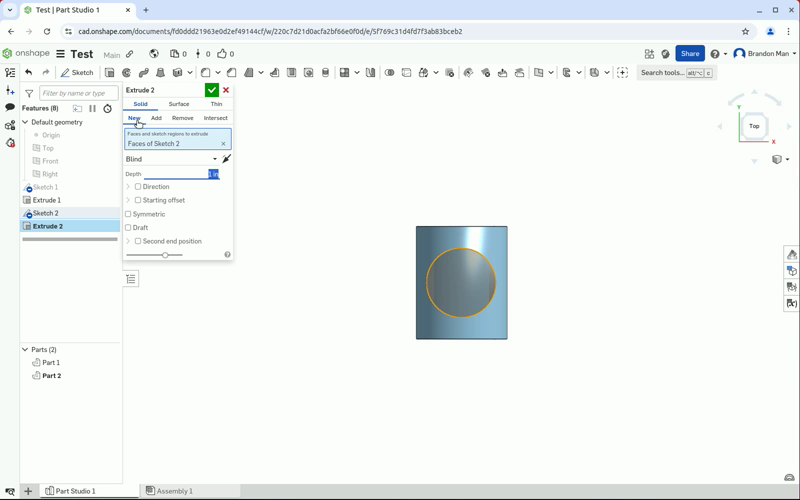
text(23.108)
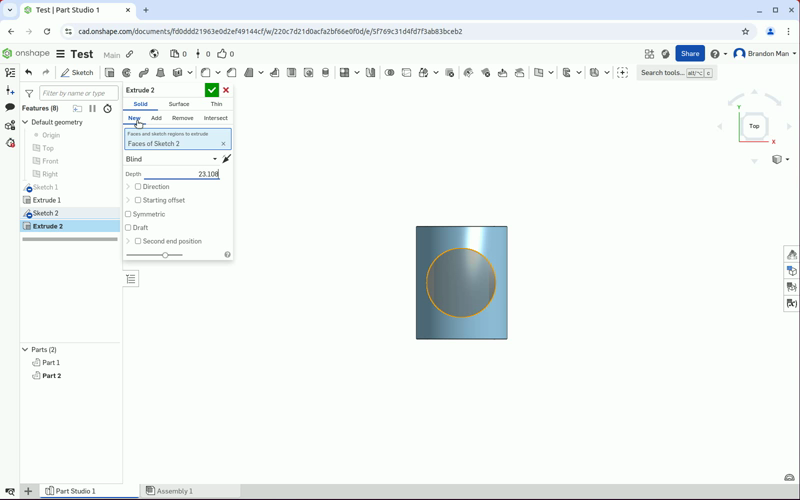
key(enter)
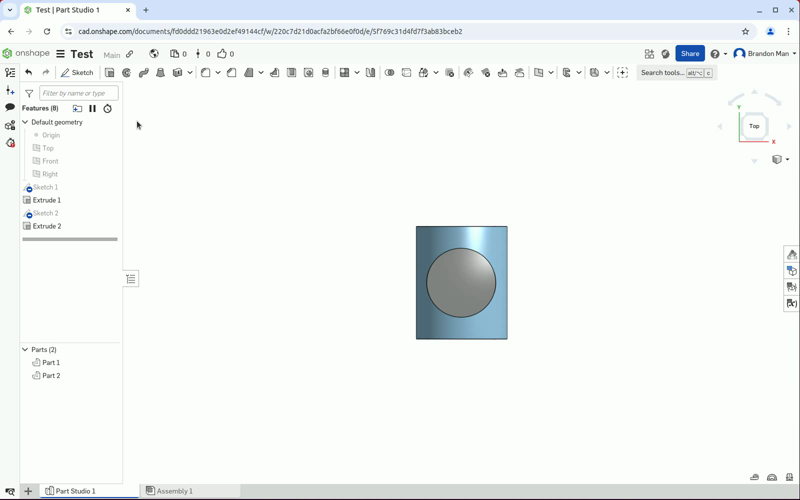
key(shift+h)
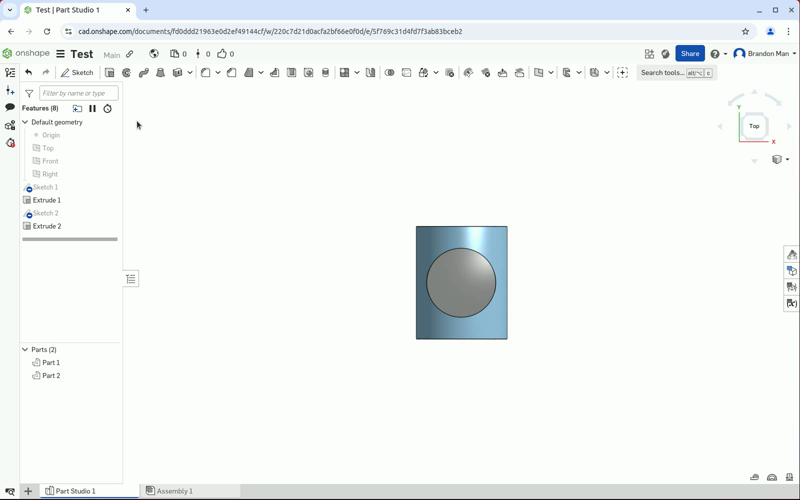
key(shift+h)
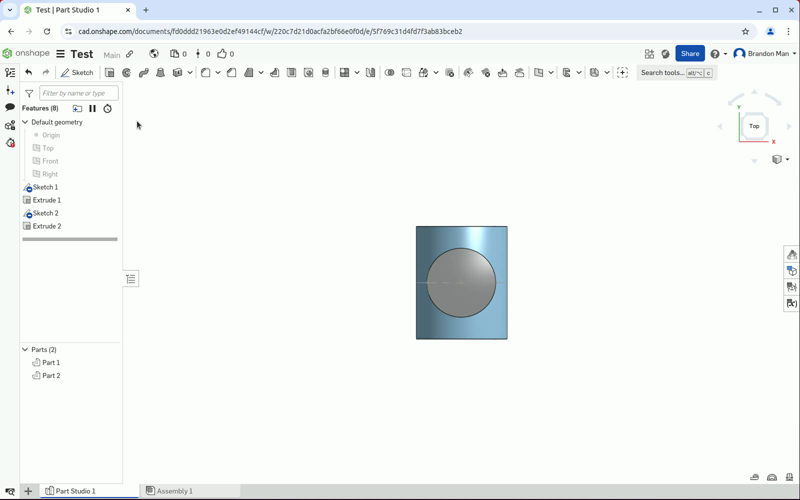
key(shift+7)
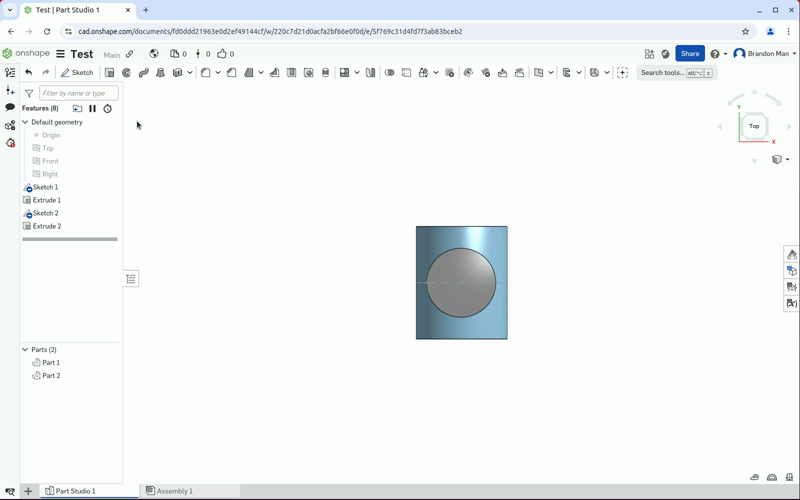
key(up, 3)
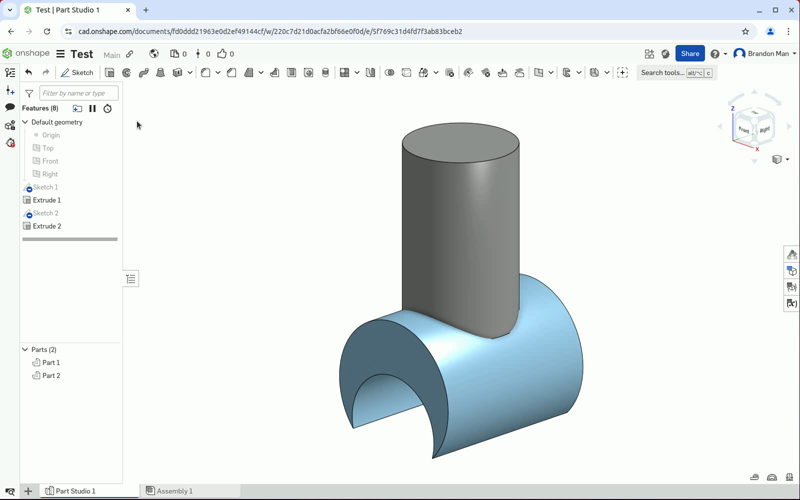
key(left, 3)
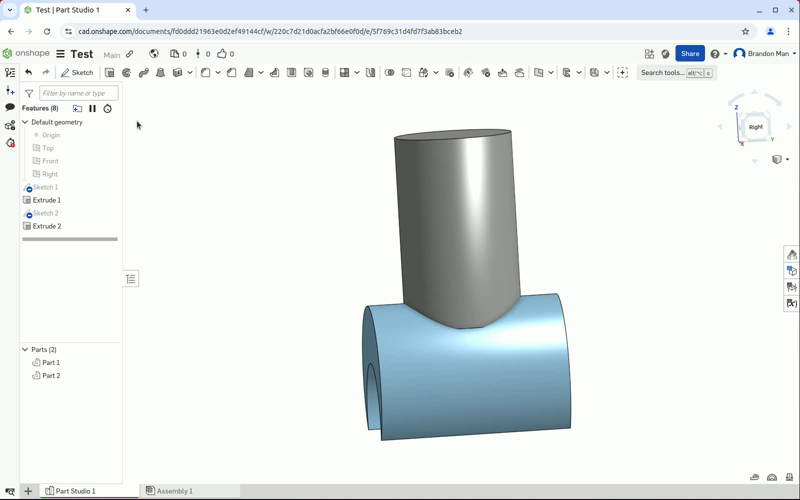
key(right, 3)
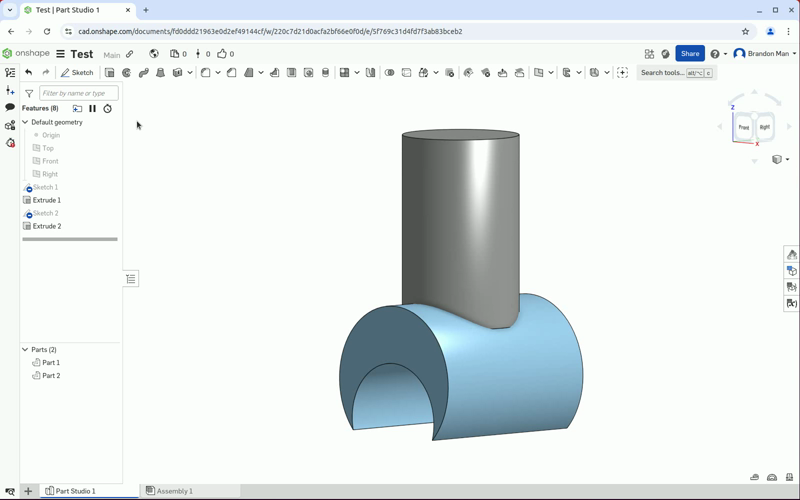
key(down, 3)
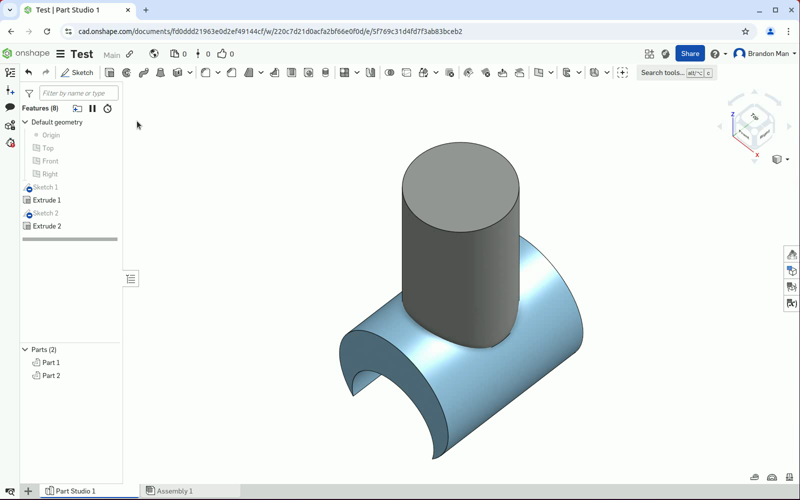
mouse_move(73, 189)
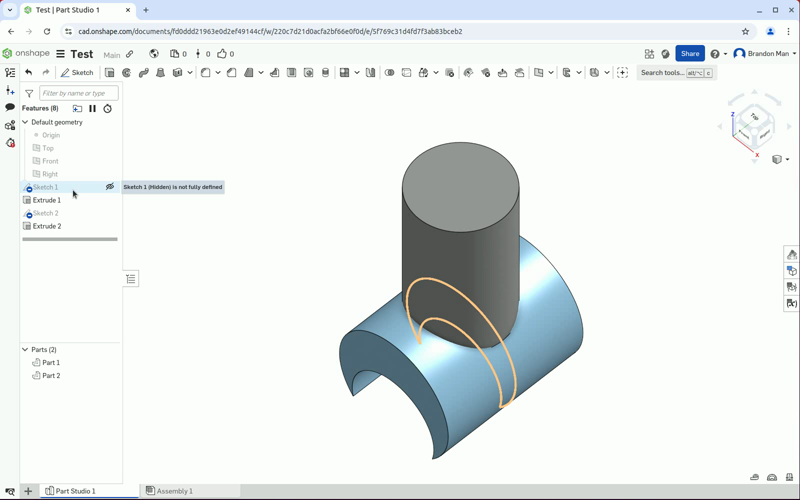
click(73, 189)